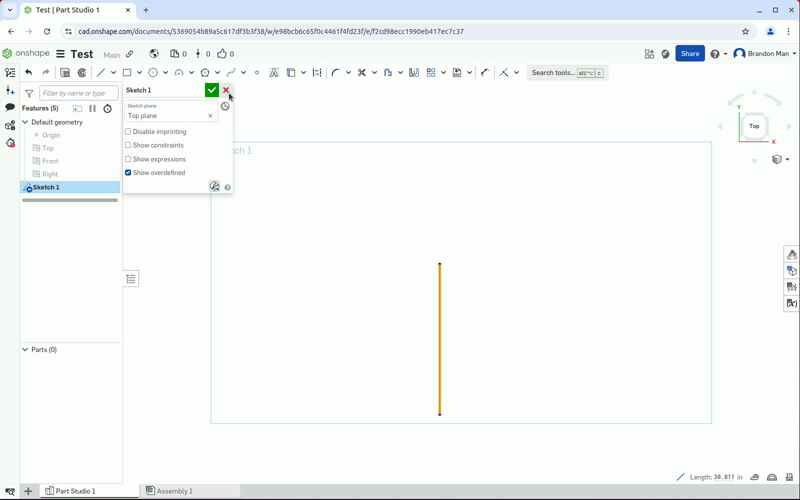
key(shift+h)
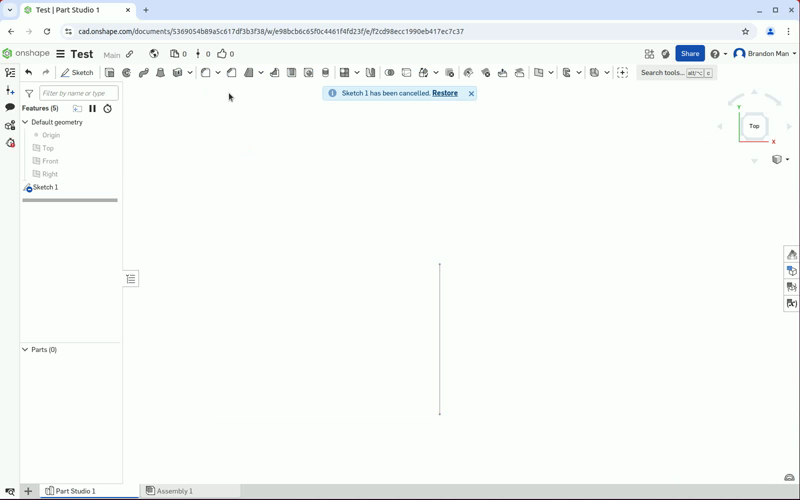
key(shift+s)
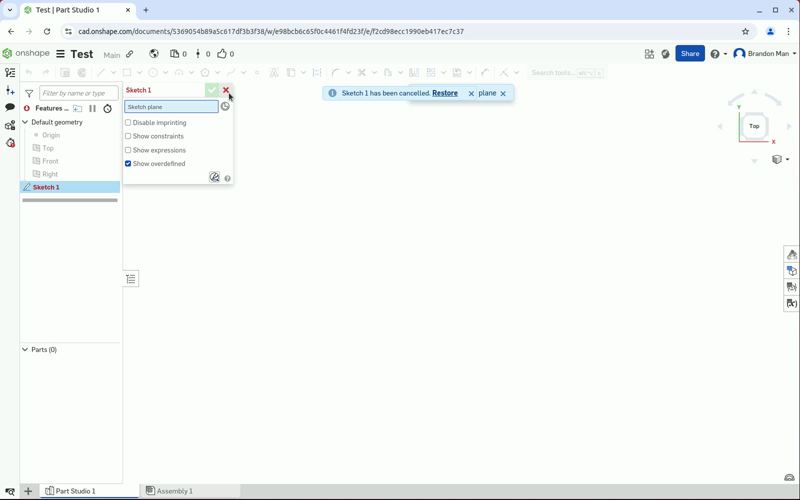
mouse_move(73, 150)
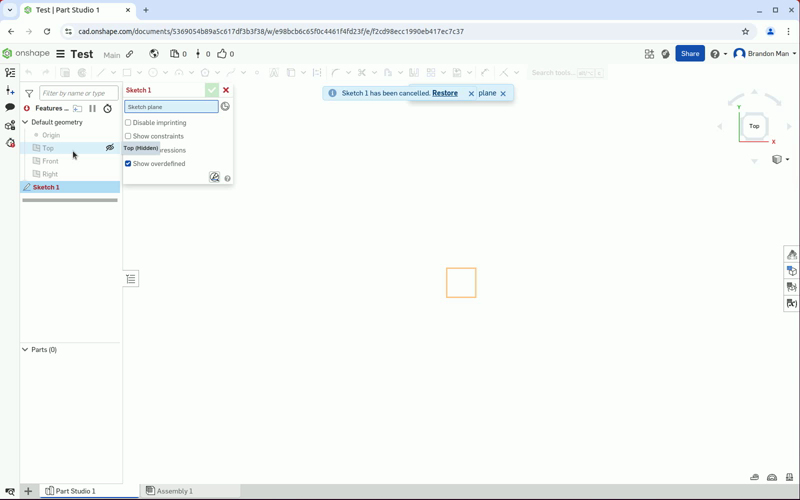
click(73, 150)
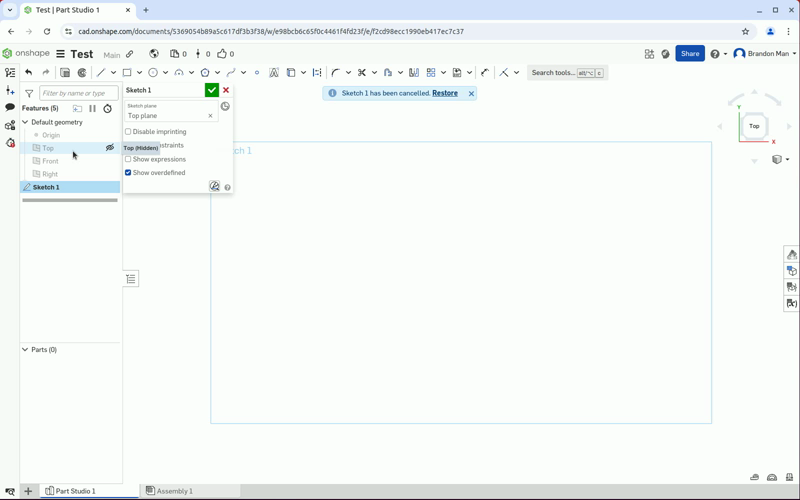
mouse_move(73, 352)
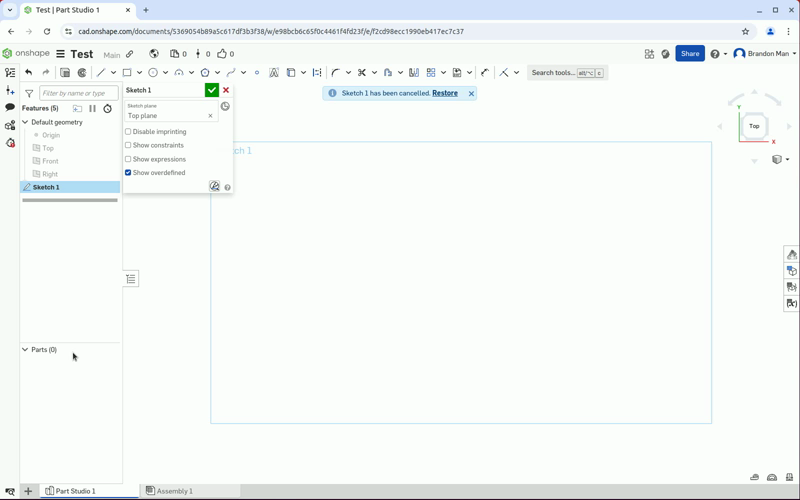
key(y)
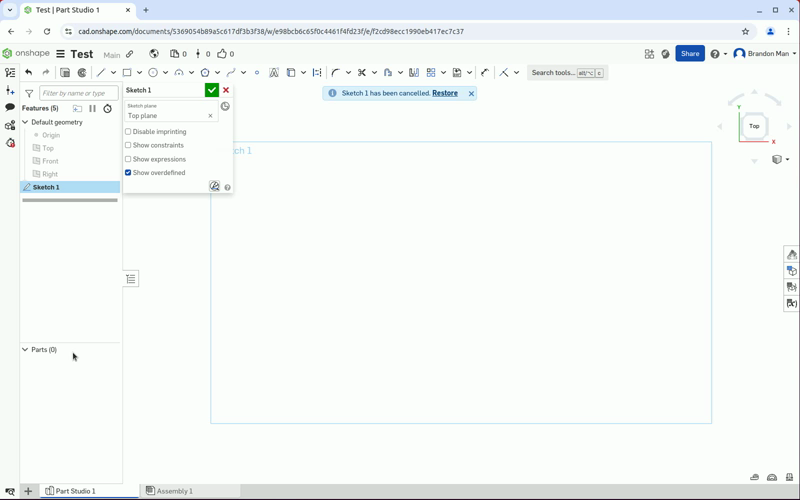
key(l)
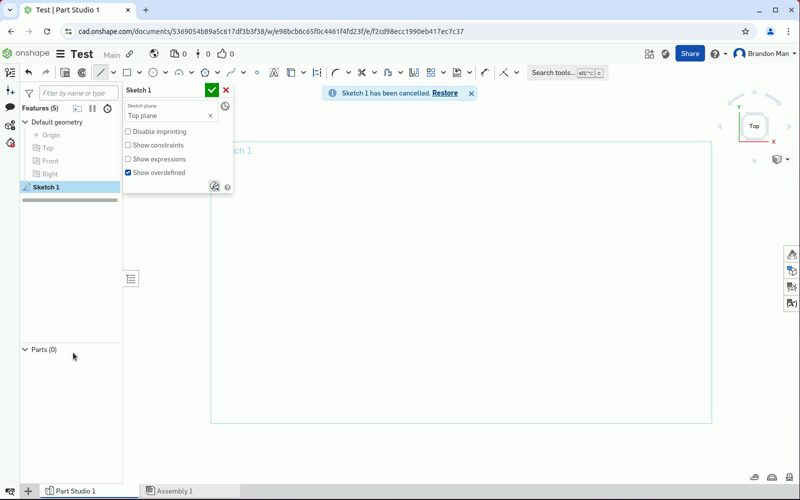
key_down(shift)
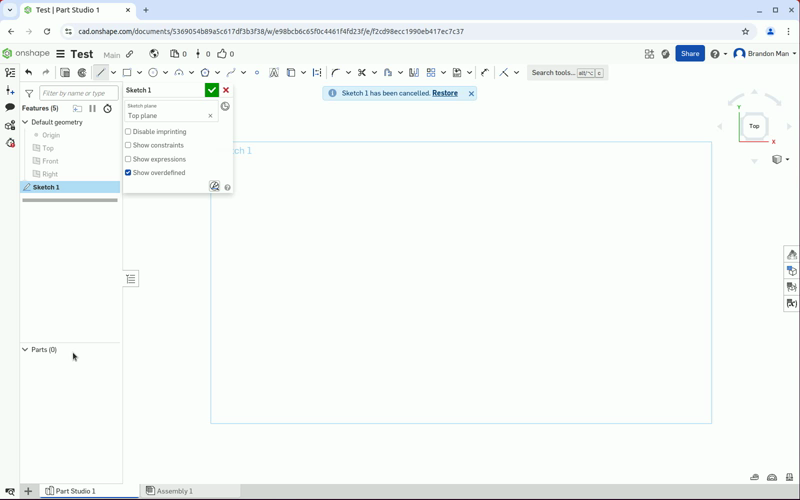
mouse_move(348, 339)
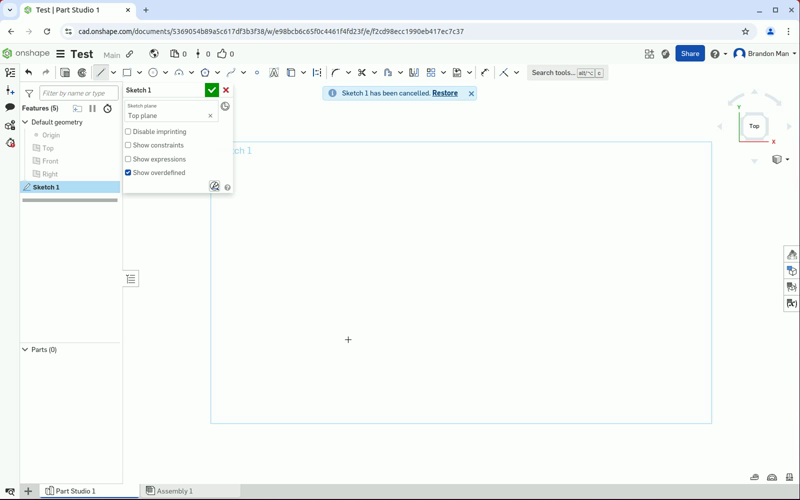
click(348, 339)
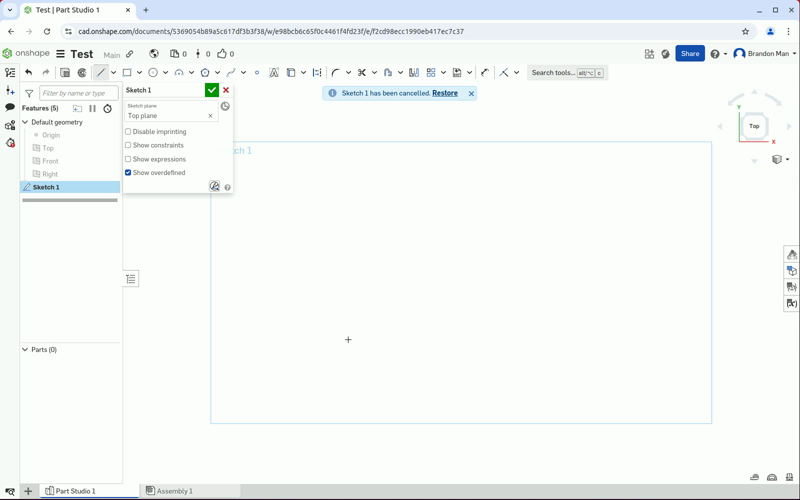
key_up(shift)
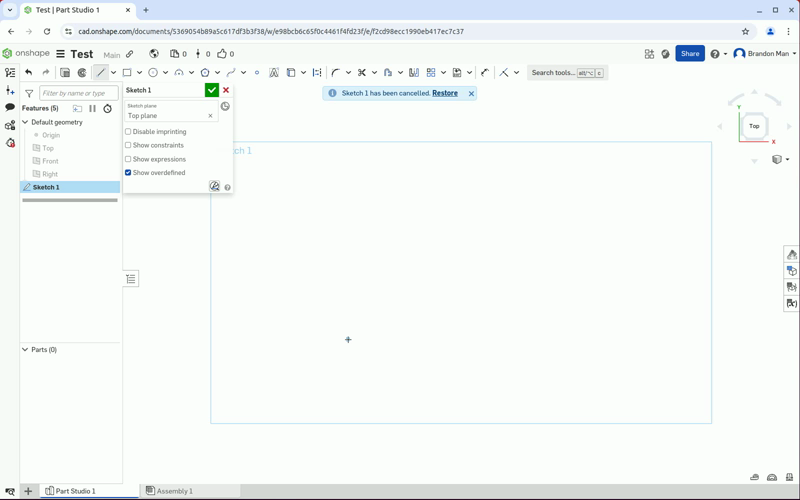
key_down(shift)
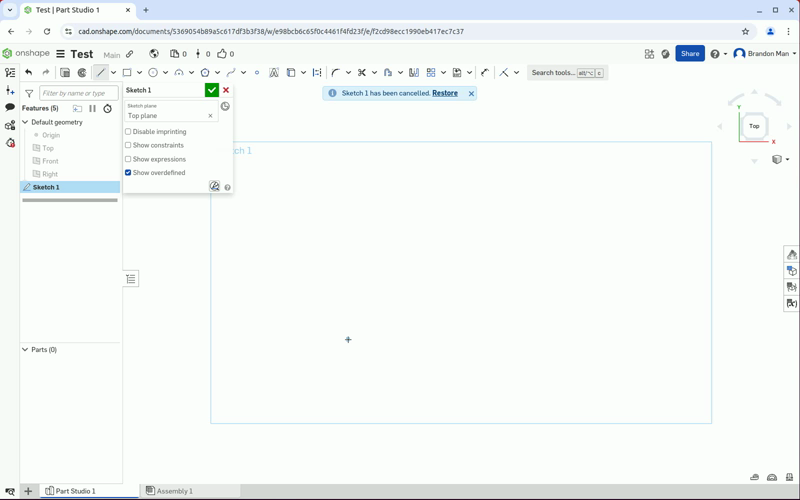
mouse_move(404, 395)
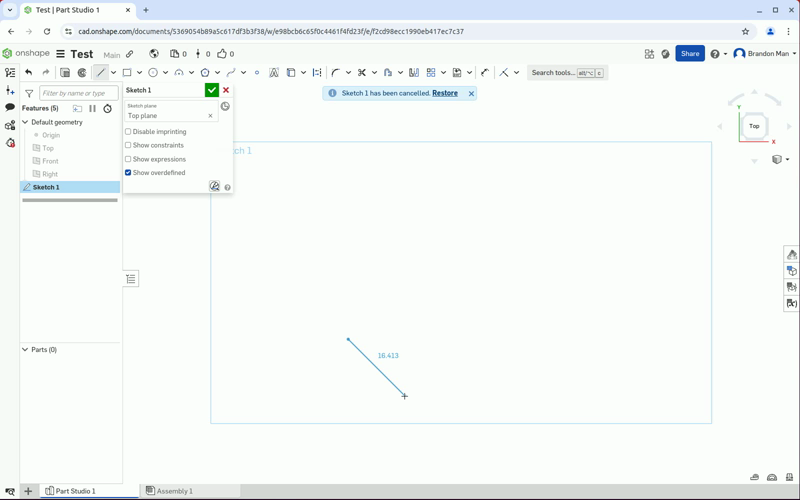
click(404, 395)
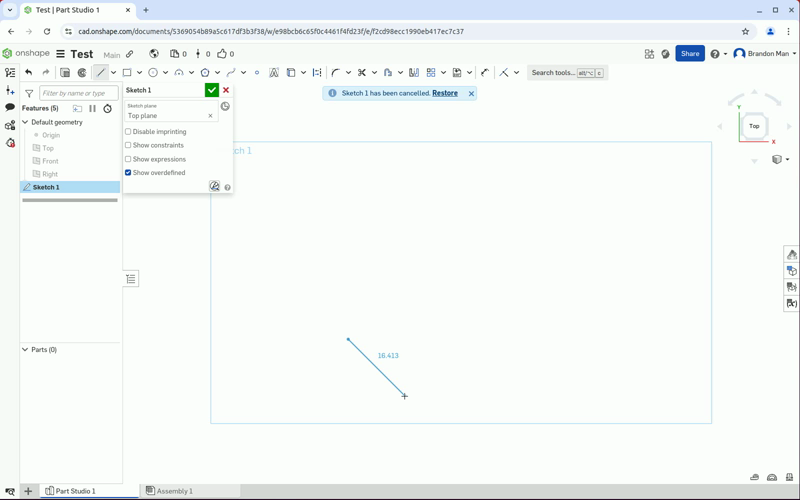
key_up(shift)
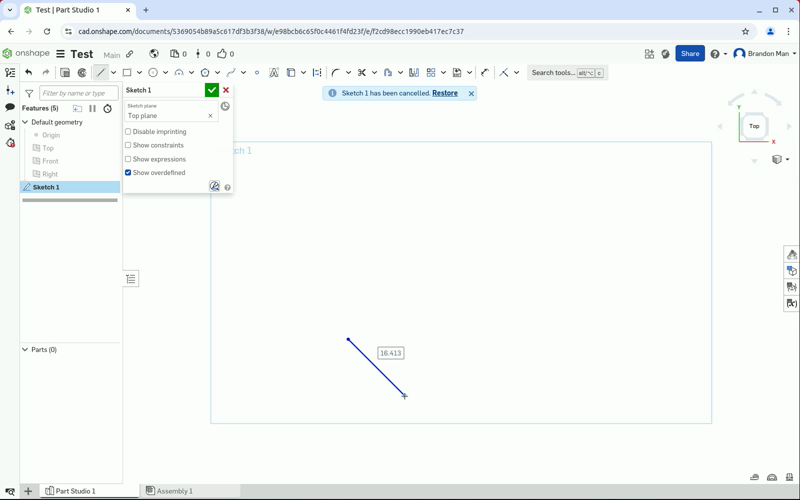
key_down(shift)
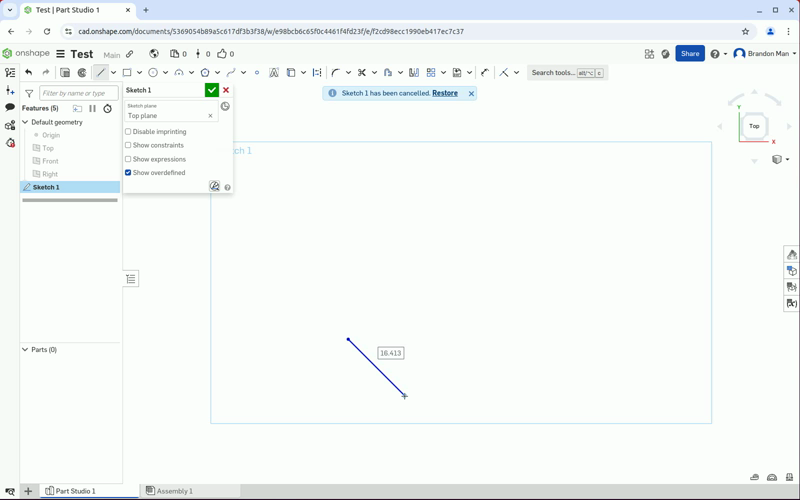
mouse_move(515, 395)
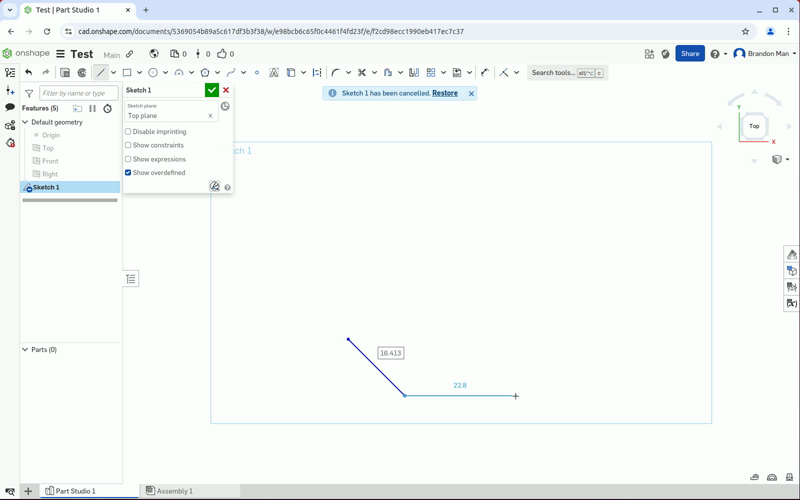
click(515, 395)
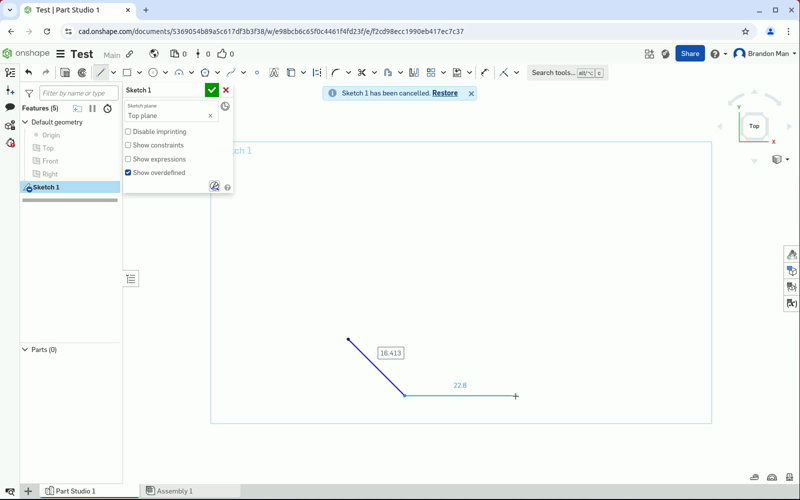
key_up(shift)
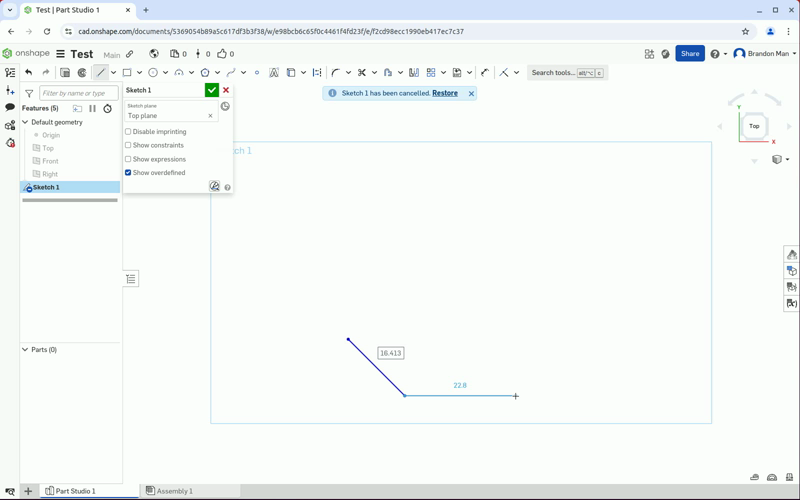
key_down(shift)
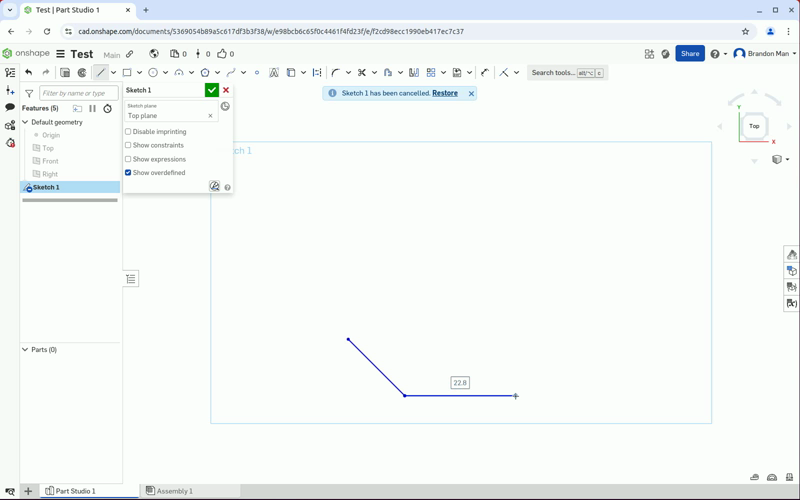
mouse_move(572, 339)
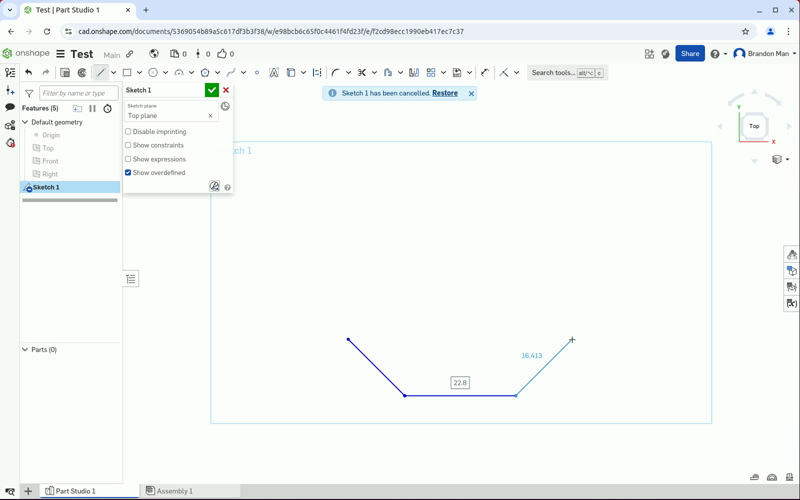
click(572, 339)
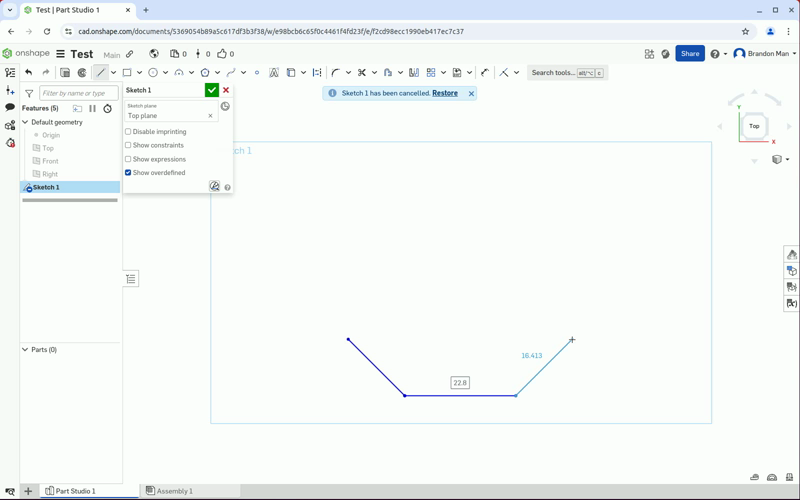
key_up(shift)
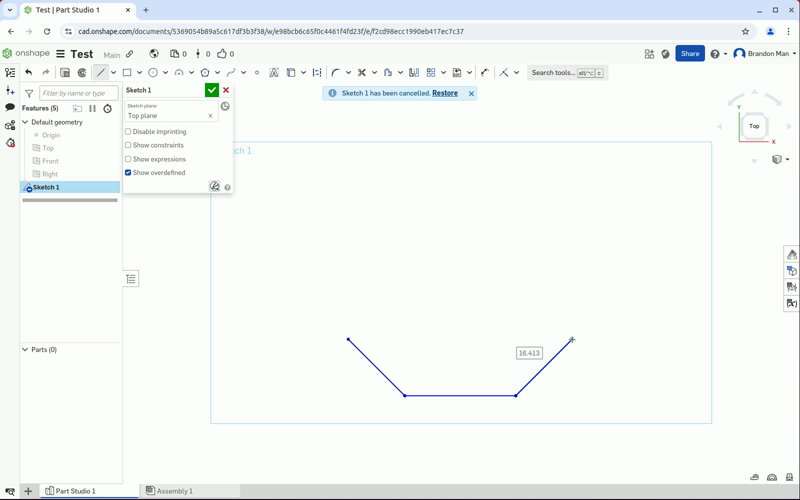
key_down(shift)
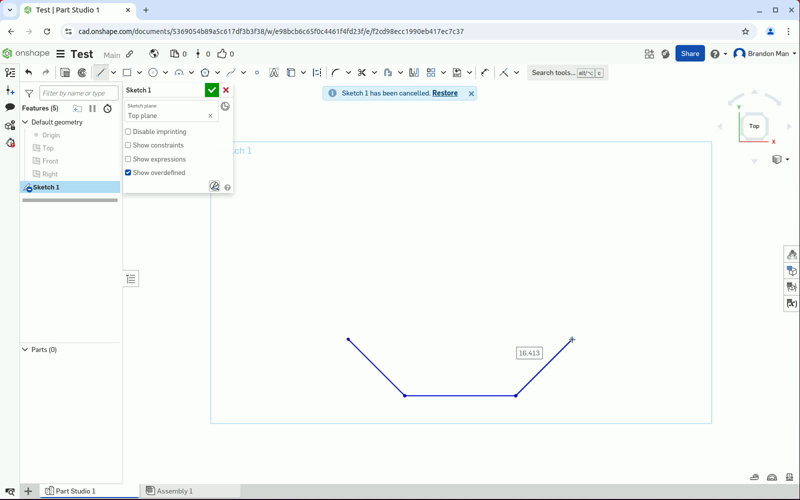
mouse_move(572, 226)
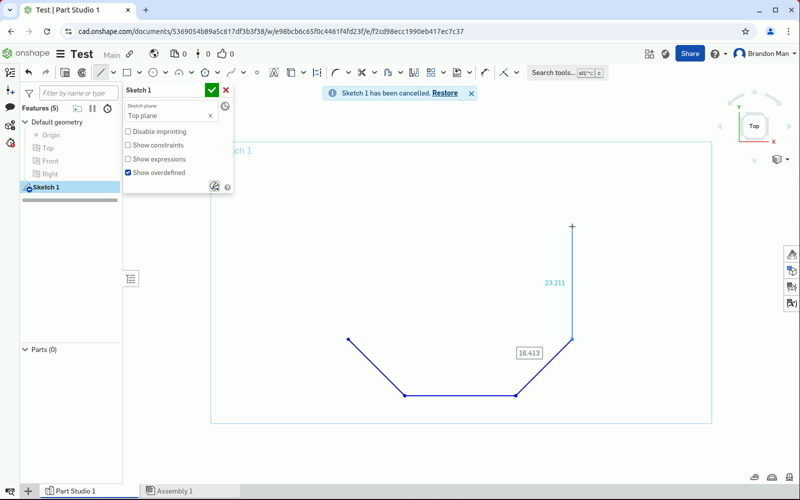
click(572, 226)
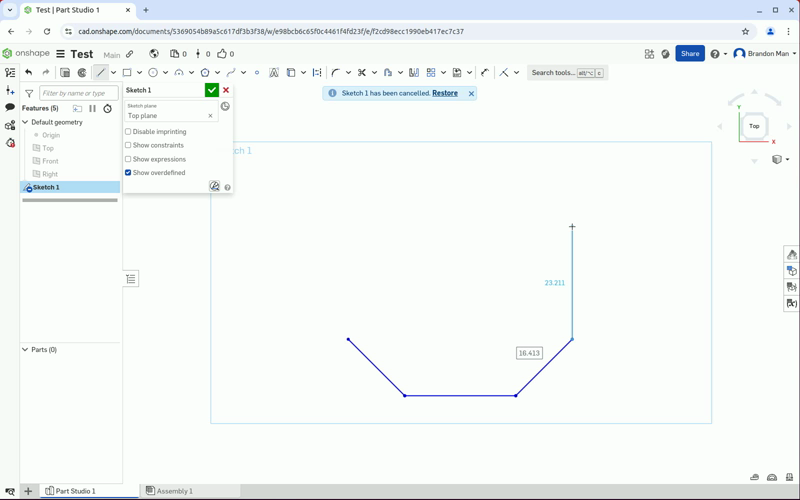
key_up(shift)
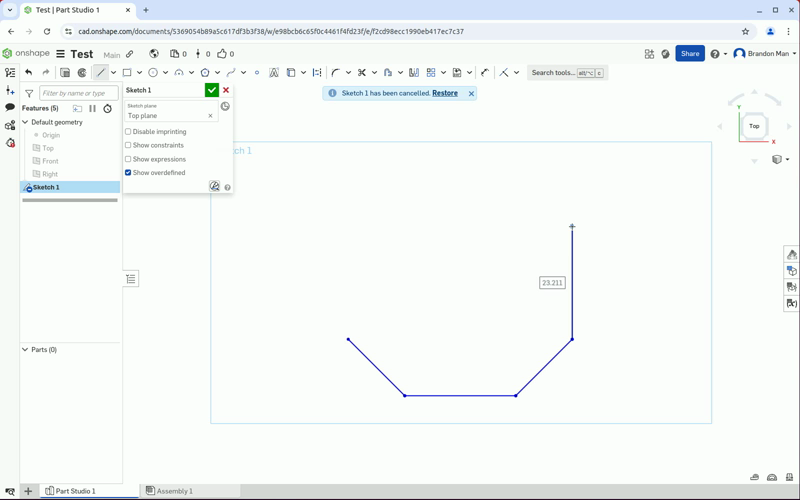
key_down(shift)
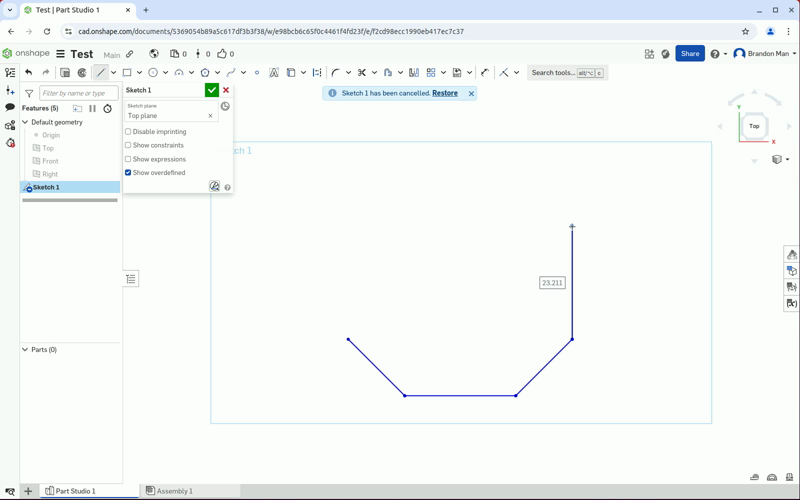
mouse_move(515, 171)
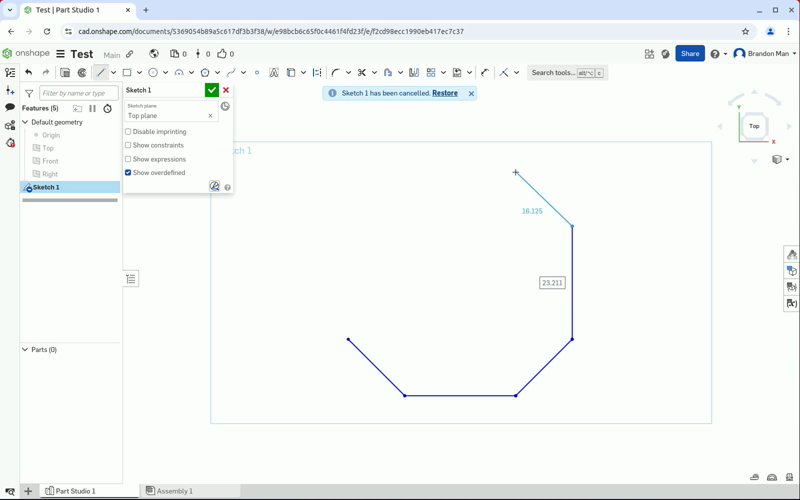
click(515, 171)
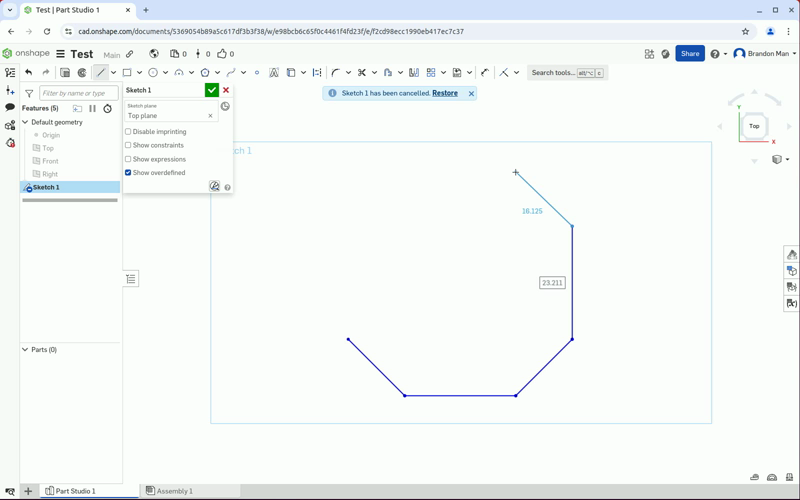
key_up(shift)
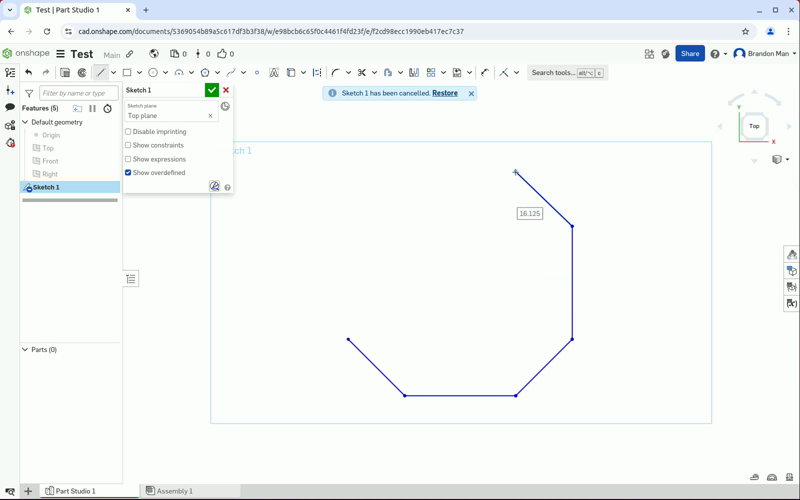
key_down(shift)
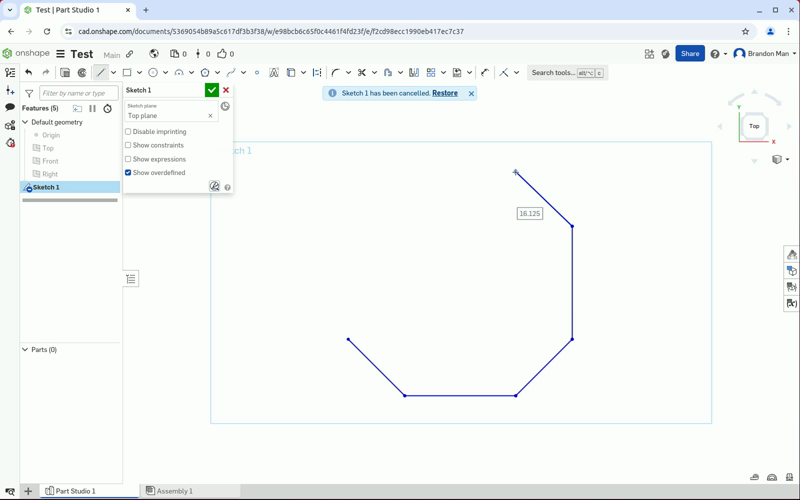
mouse_move(404, 171)
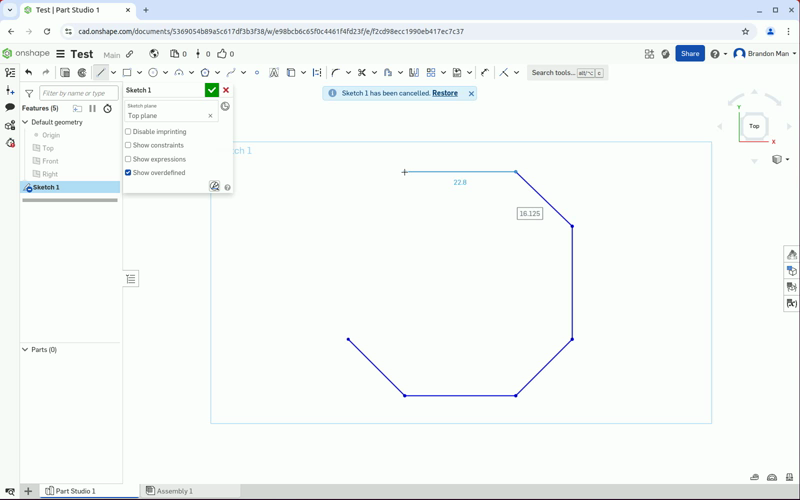
click(404, 171)
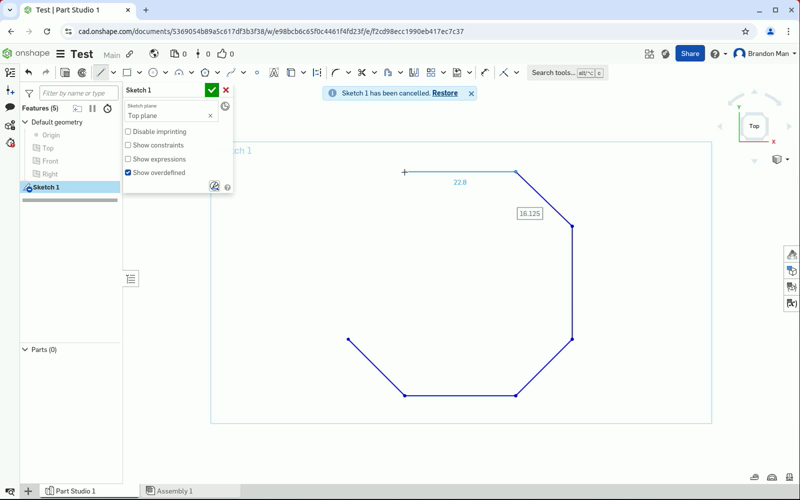
key_up(shift)
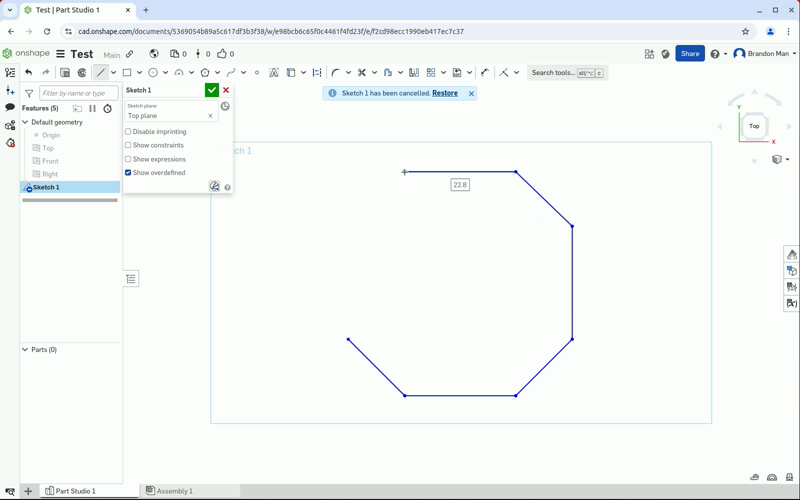
key_down(shift)
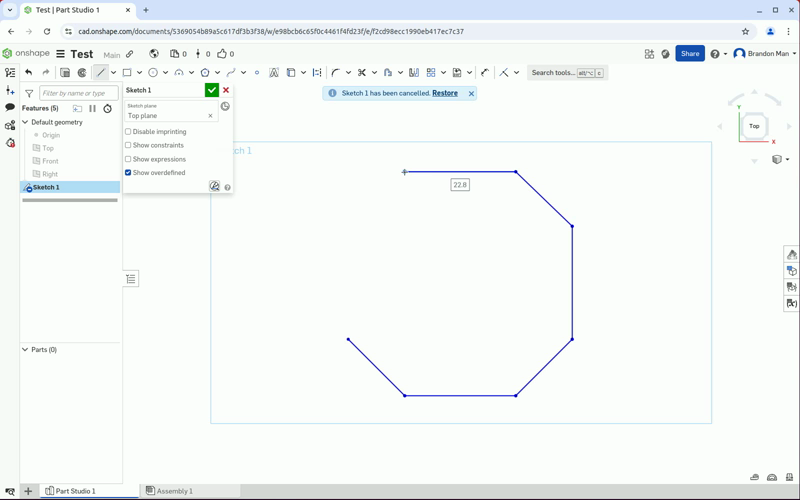
mouse_move(348, 226)
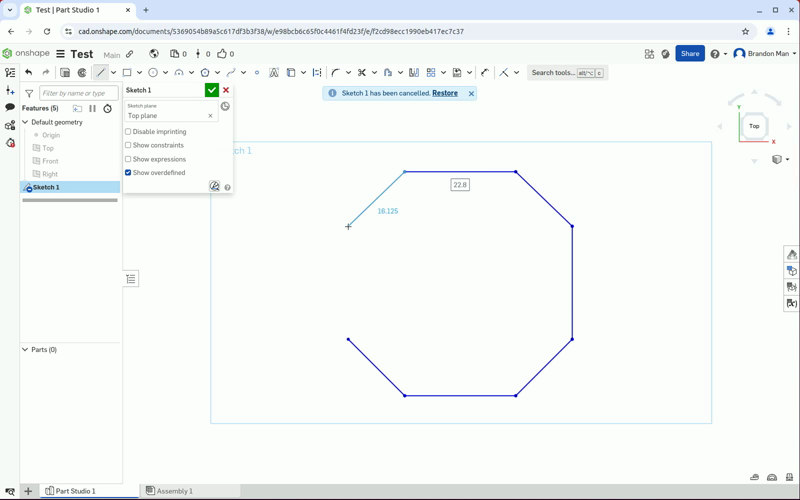
click(348, 226)
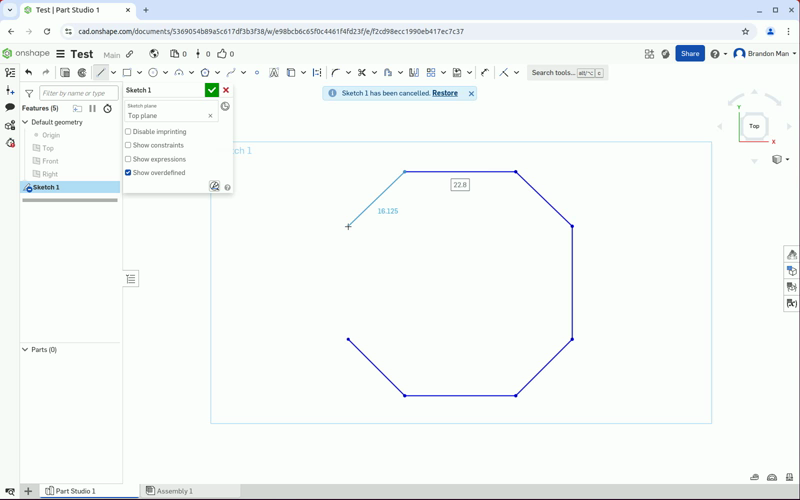
key_up(shift)
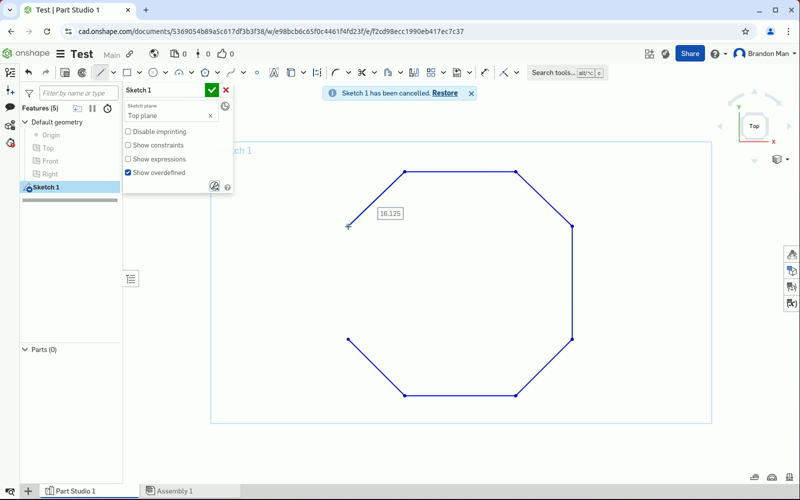
key_down(shift)
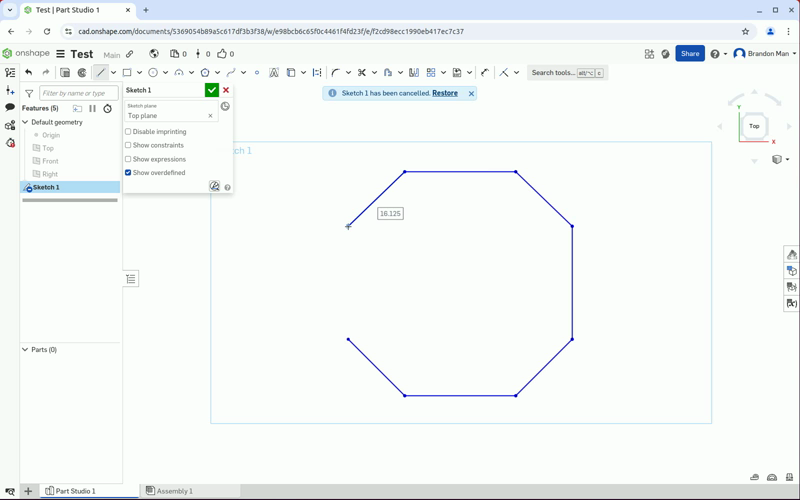
mouse_move(348, 339)
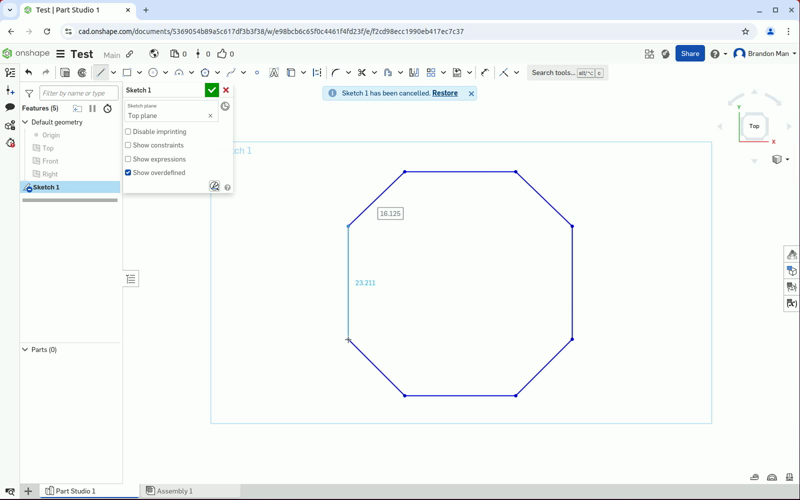
key_up(shift)
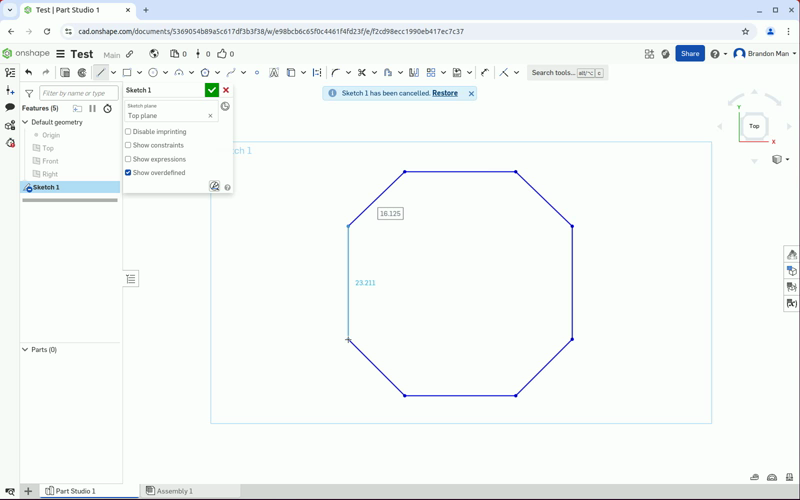
click(348, 339)
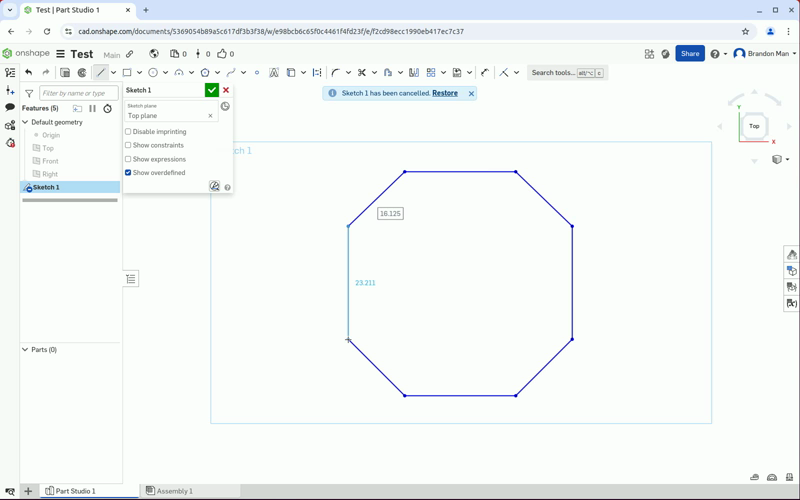
key(esc)
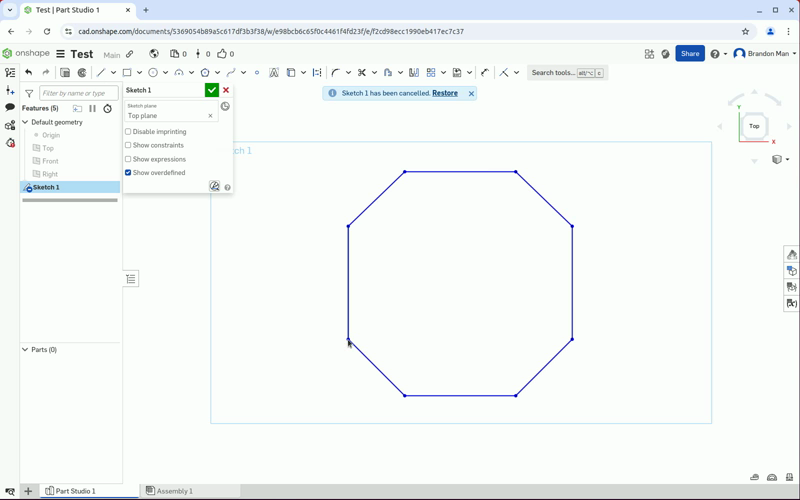
mouse_move(455, 234)
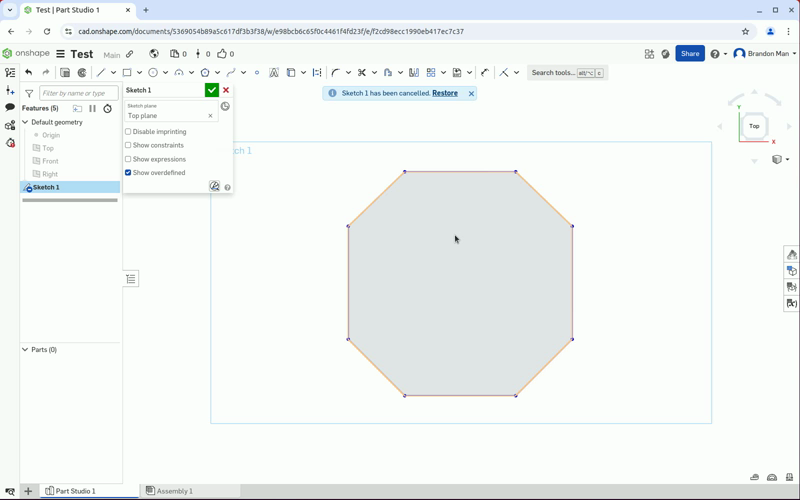
click(455, 234)
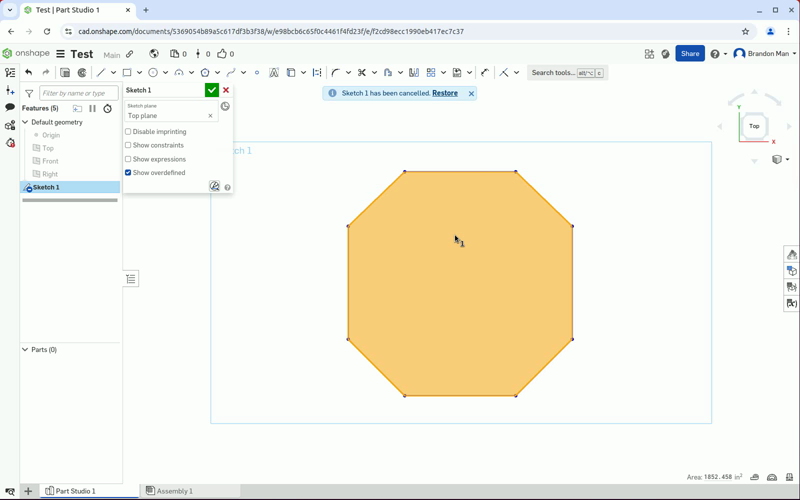
mouse_move(73, 352)
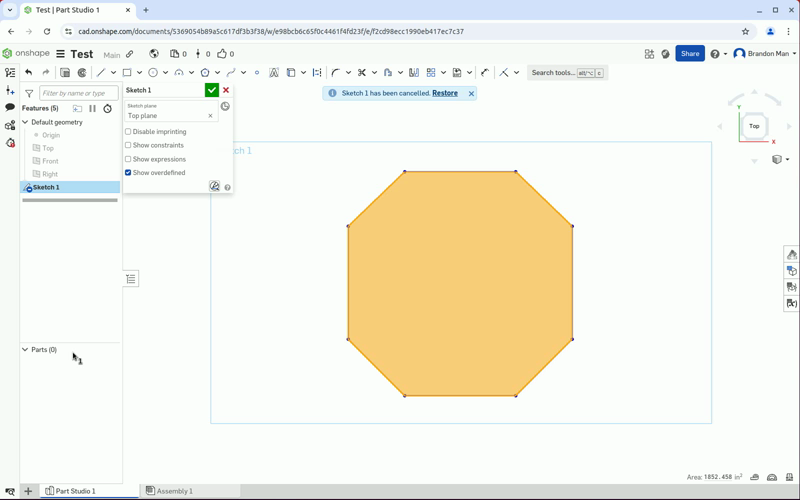
key(shift+y)
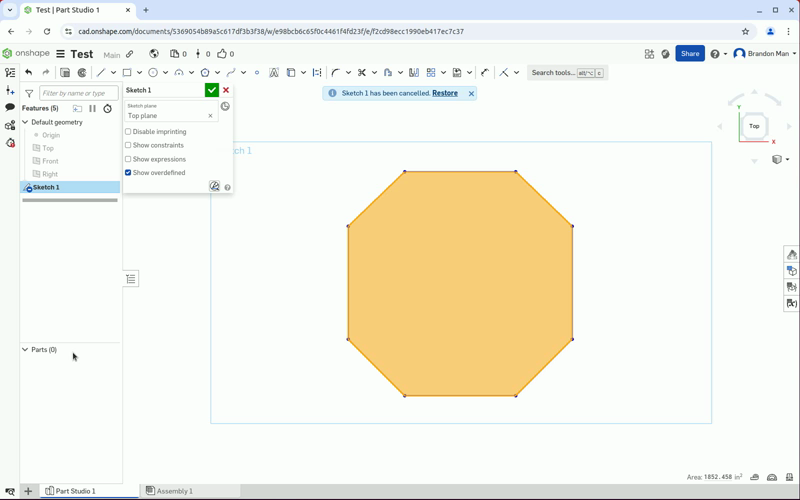
key(shift+e)
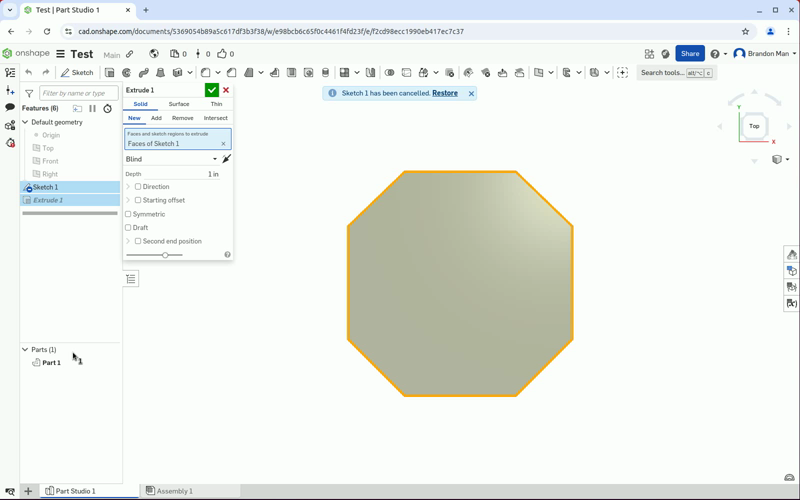
mouse_move(143, 106)
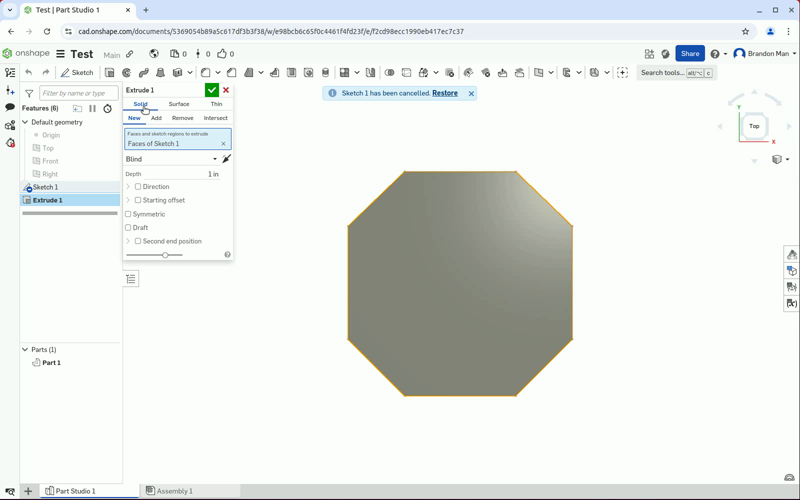
click(143, 106)
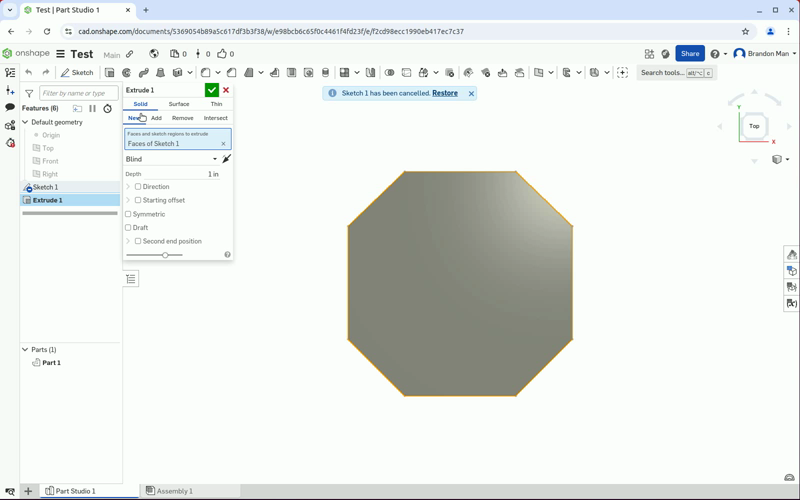
mouse_move(137, 120)
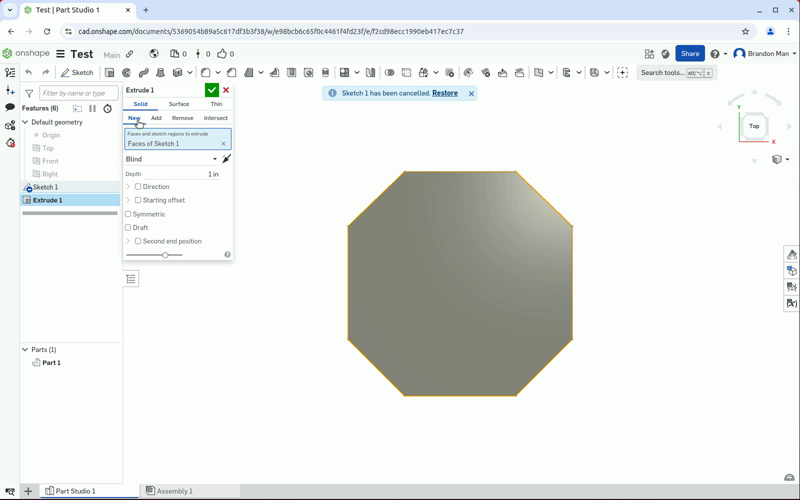
click(137, 120)
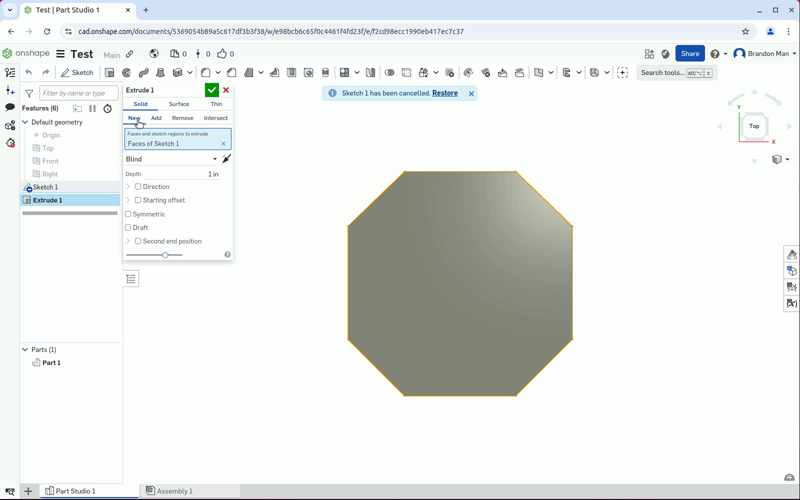
key(tab, 4)
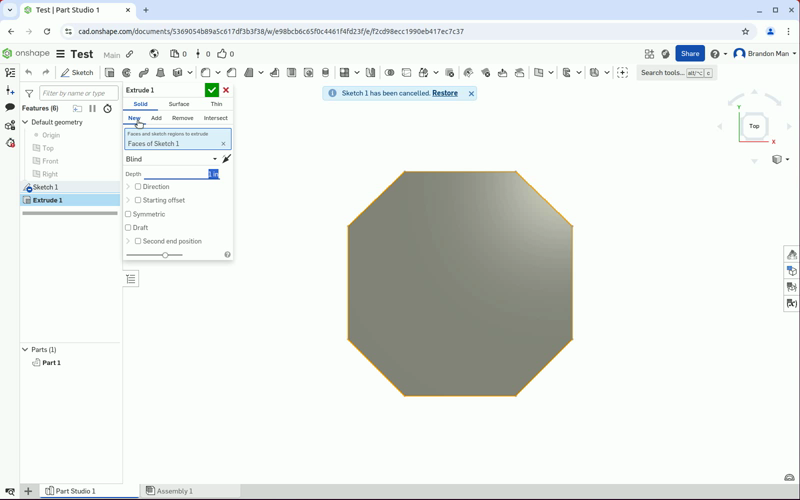
text(11.554)
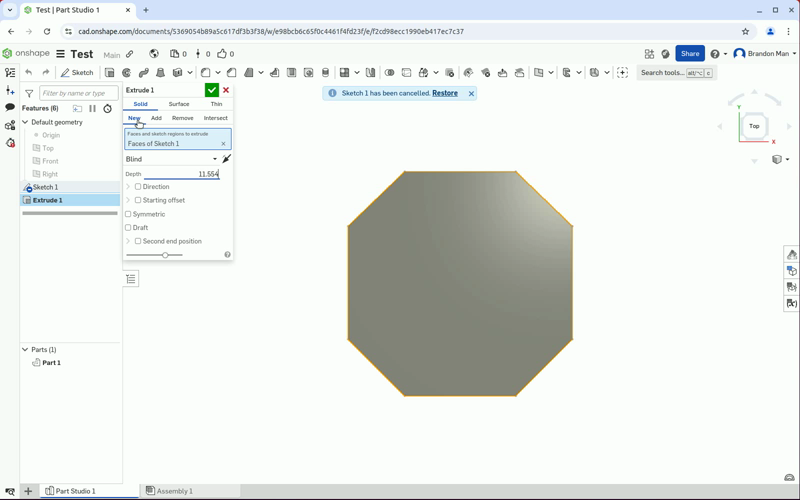
key(enter)
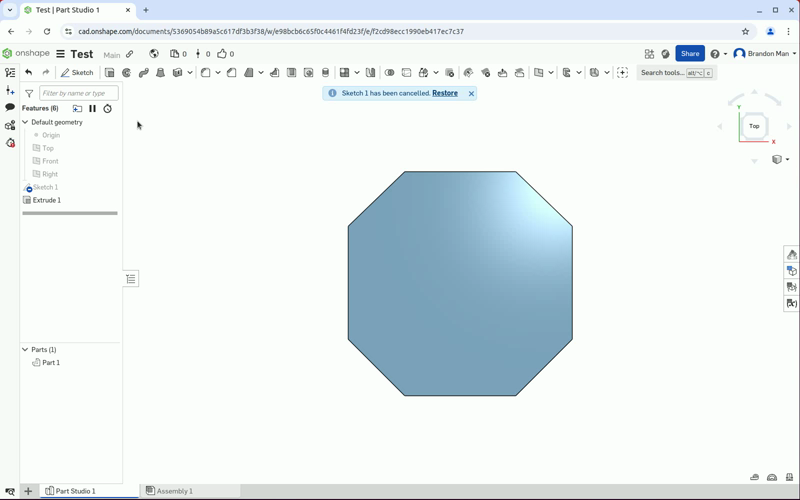
key(shift+h)
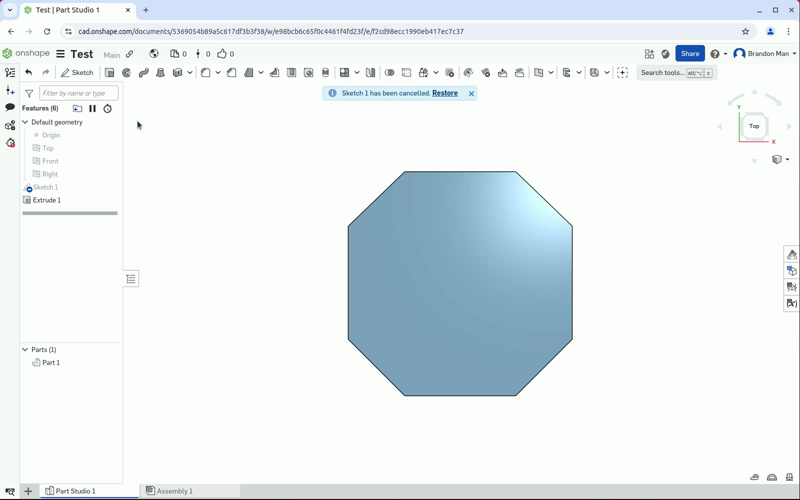
key(shift+h)
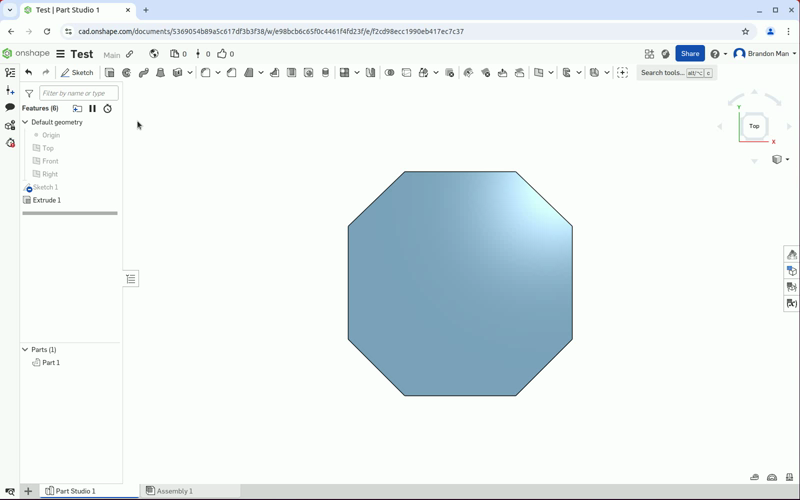
mouse_move(73, 189)
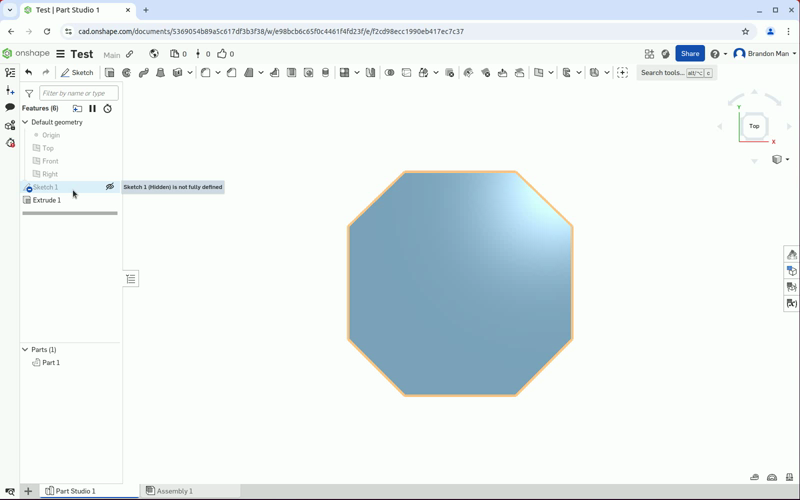
click(73, 189)
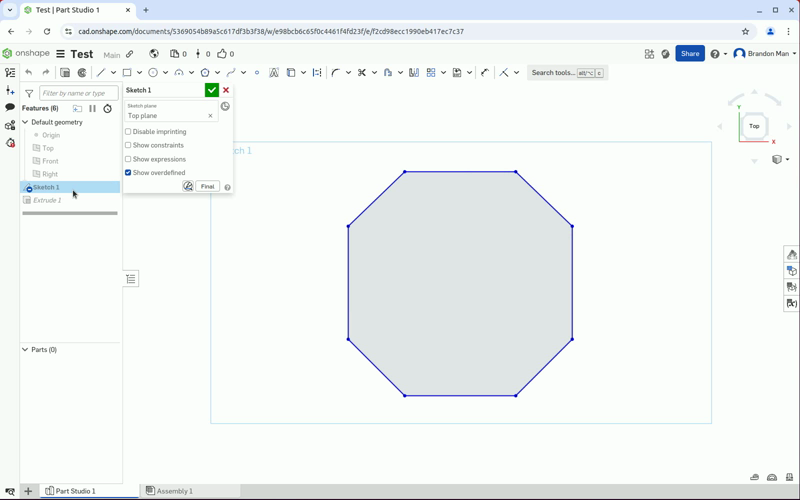
mouse_move(229, 92)
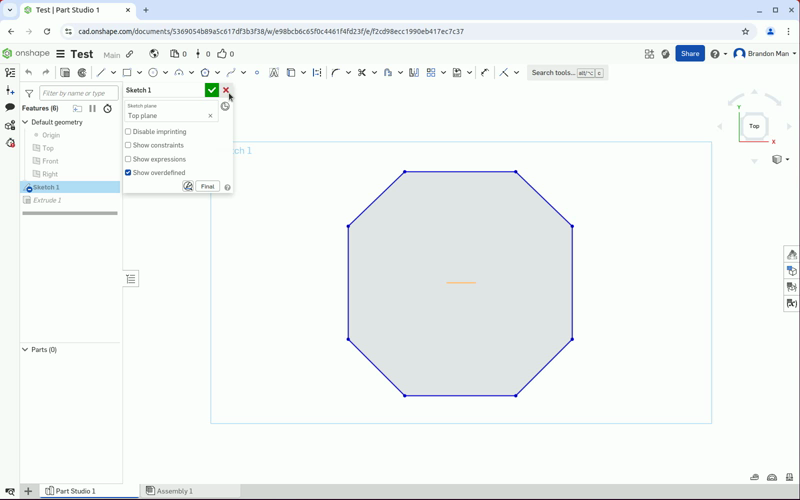
click(229, 92)
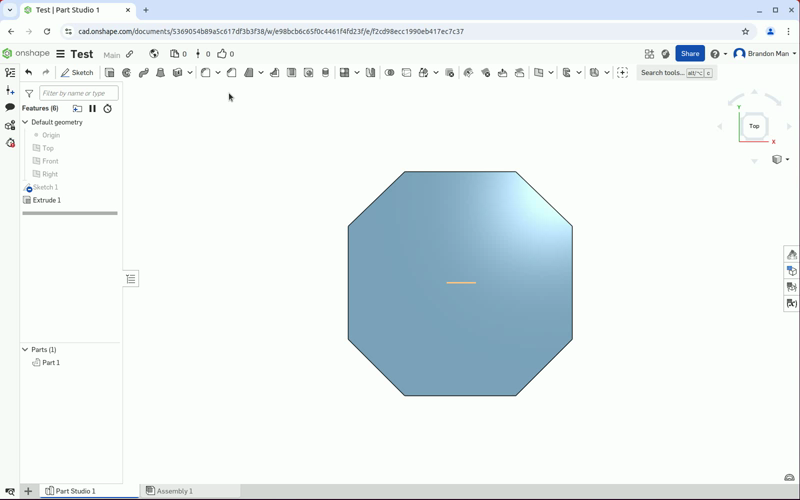
mouse_move(541, 75)
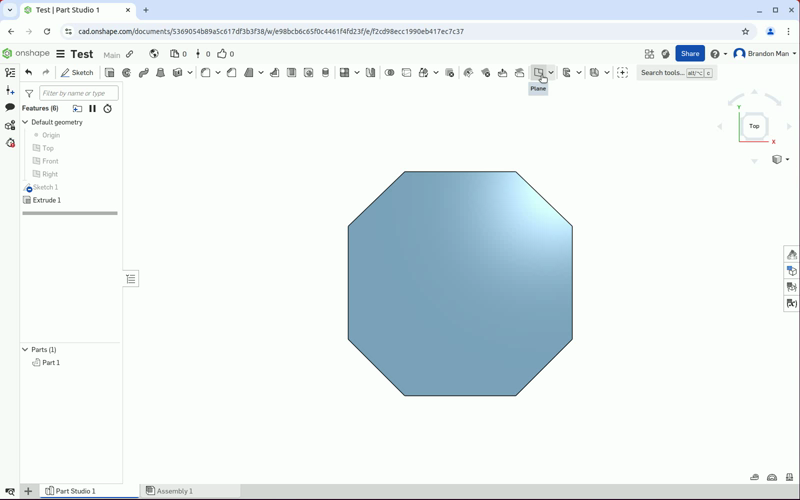
click(541, 75)
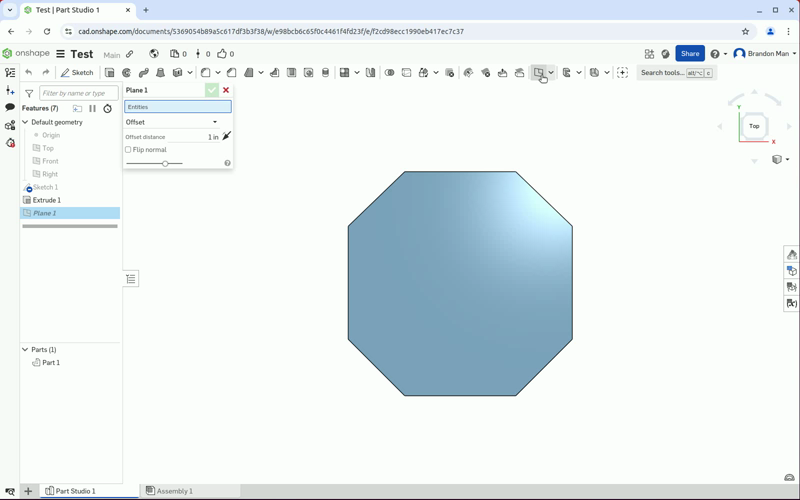
mouse_move(73, 150)
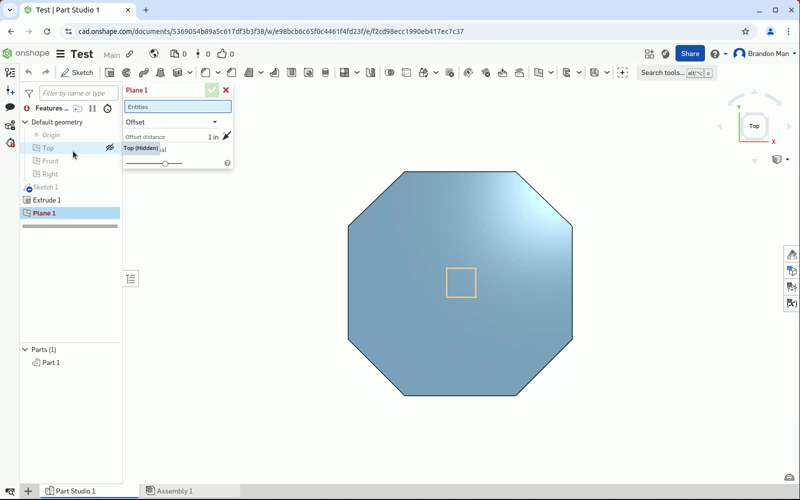
click(73, 150)
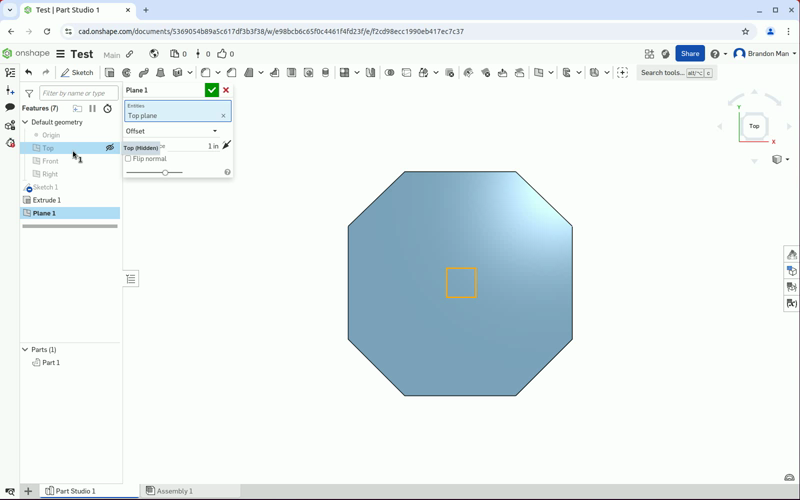
key(tab, 2)
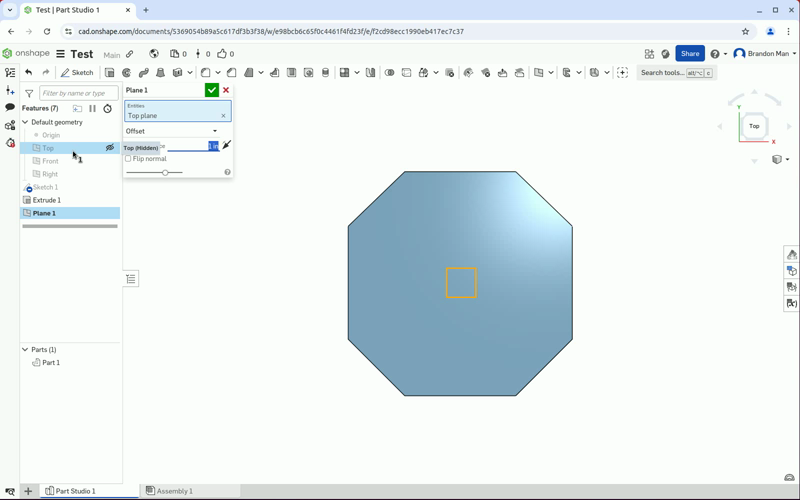
text(11.554)
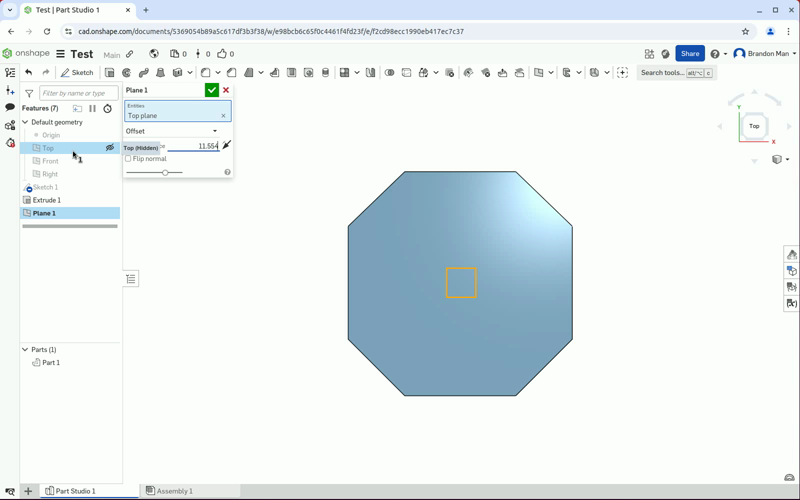
key(enter, 2)
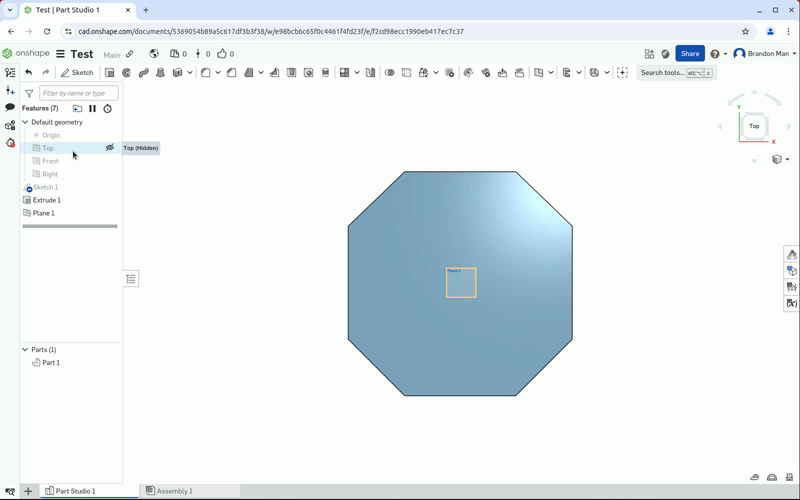
key(shift+s)
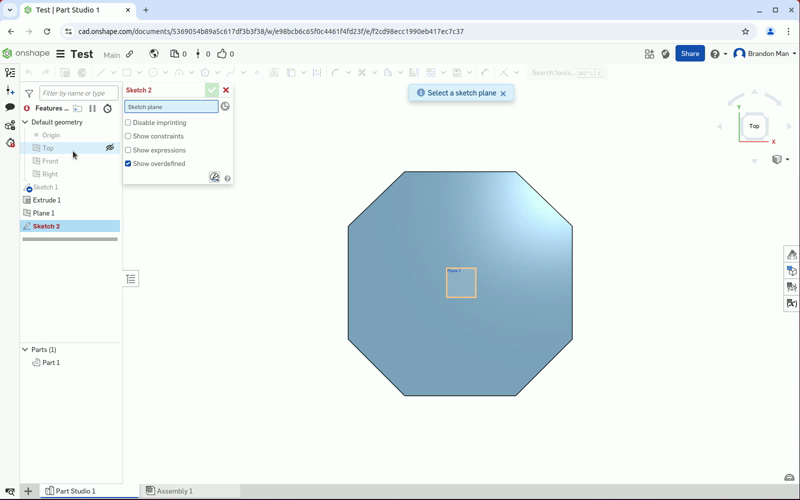
mouse_move(73, 215)
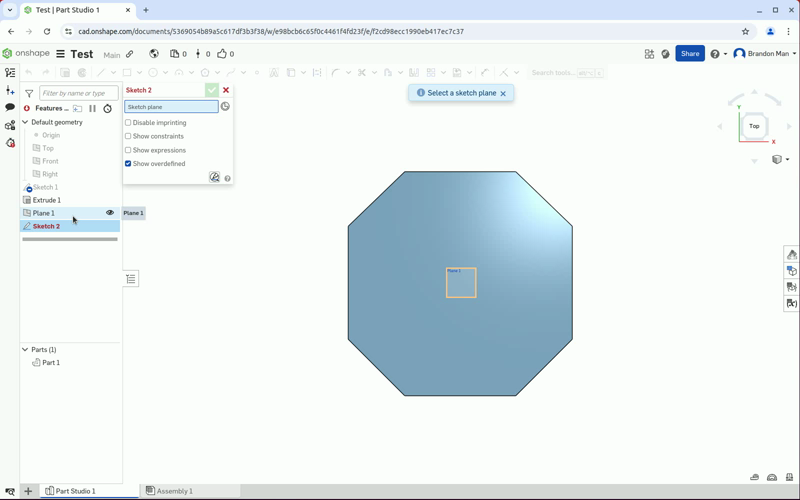
click(73, 215)
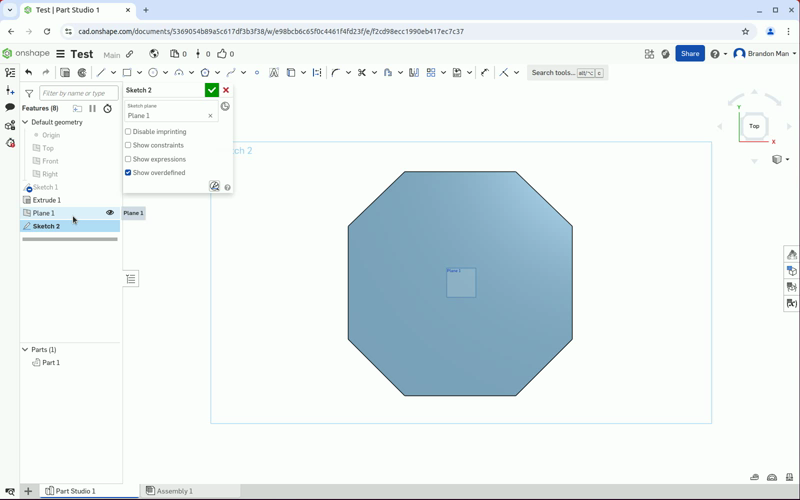
mouse_move(73, 352)
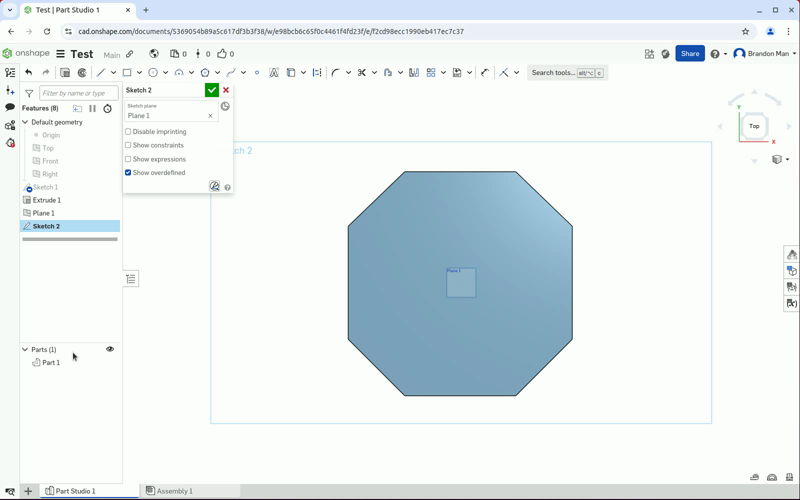
key(y)
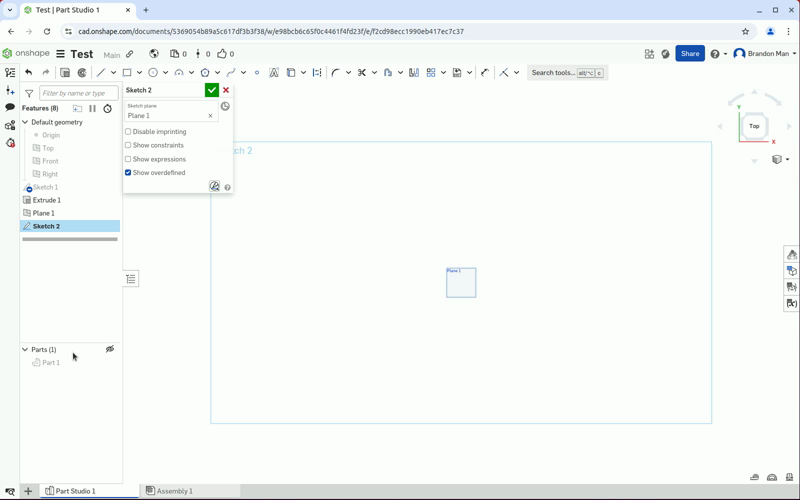
key(c)
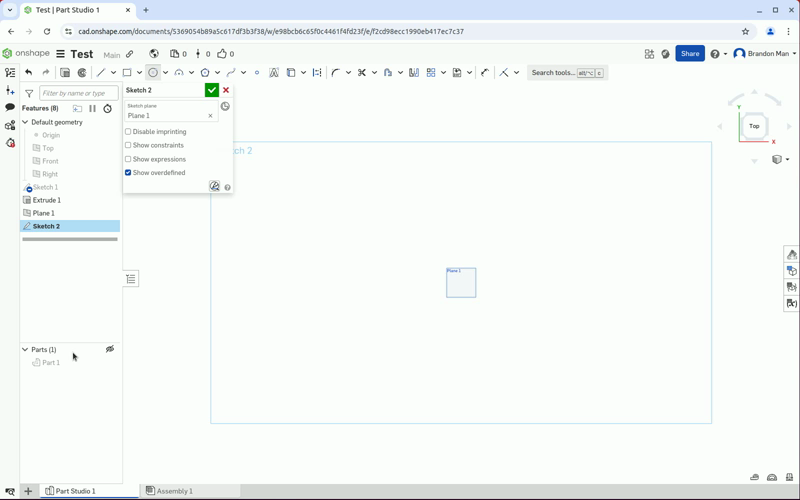
key_down(shift)
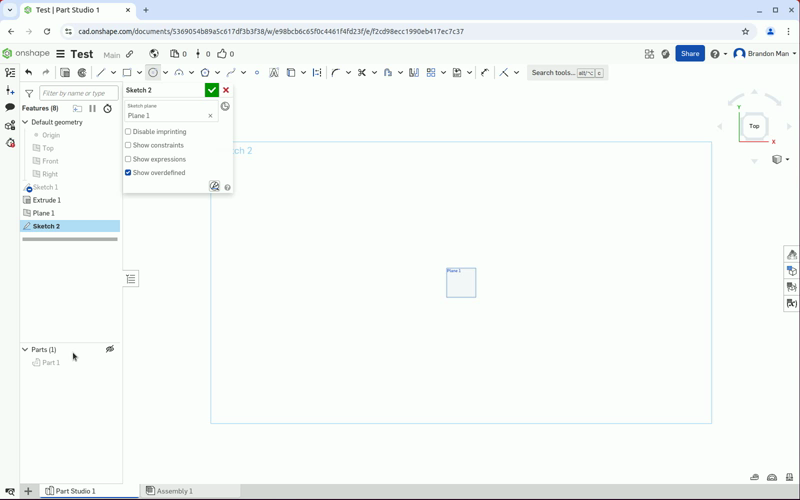
mouse_move(461, 282)
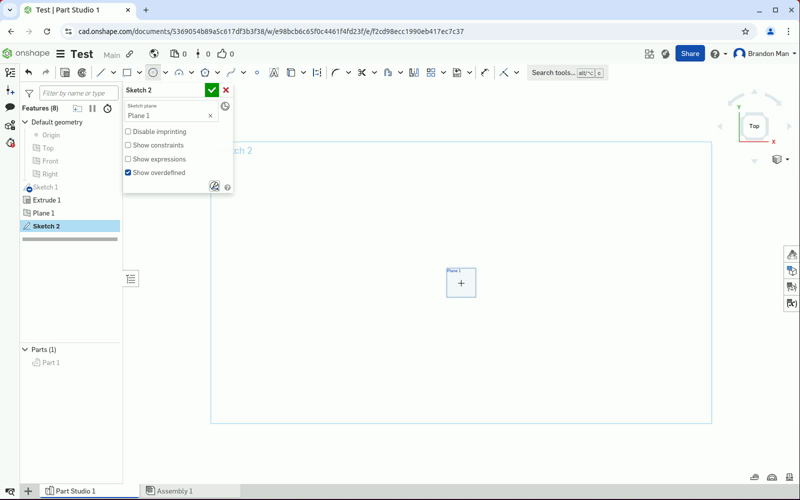
click(461, 282)
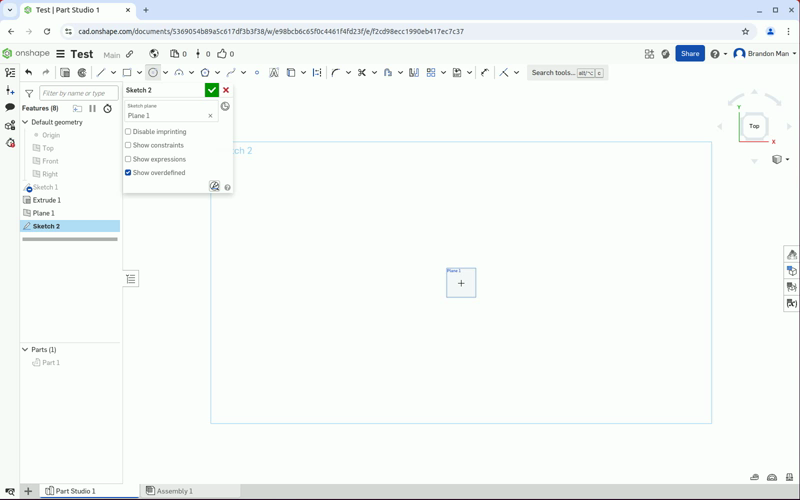
key_up(shift)
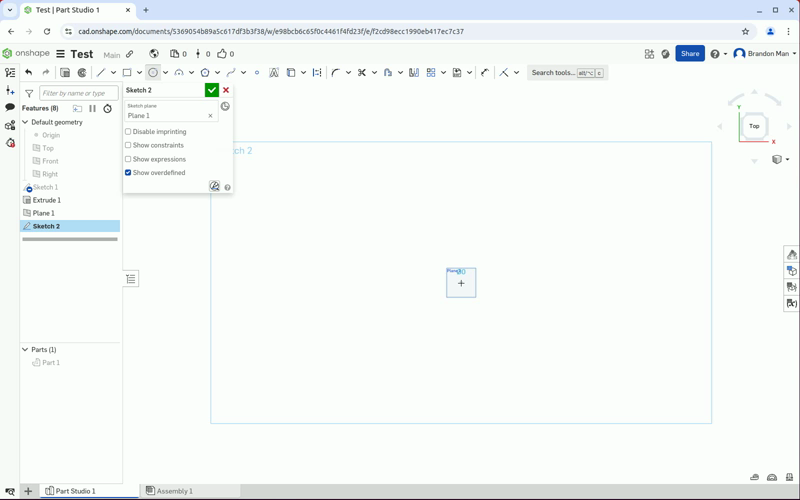
mouse_move(518, 282)
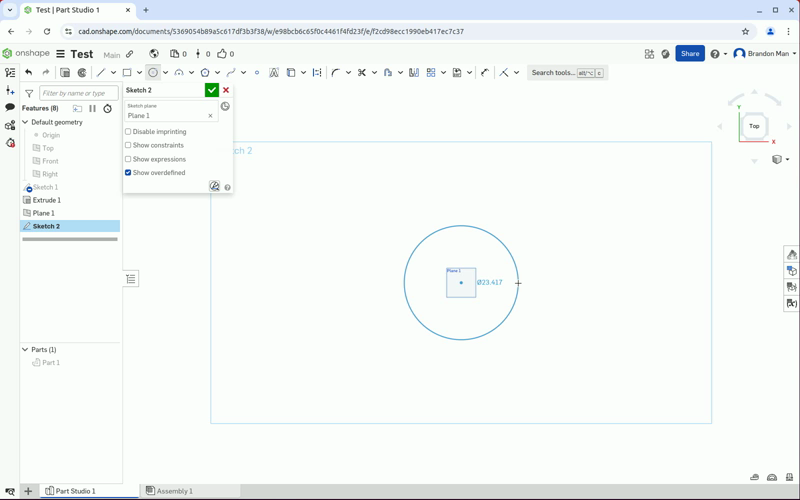
click(518, 282)
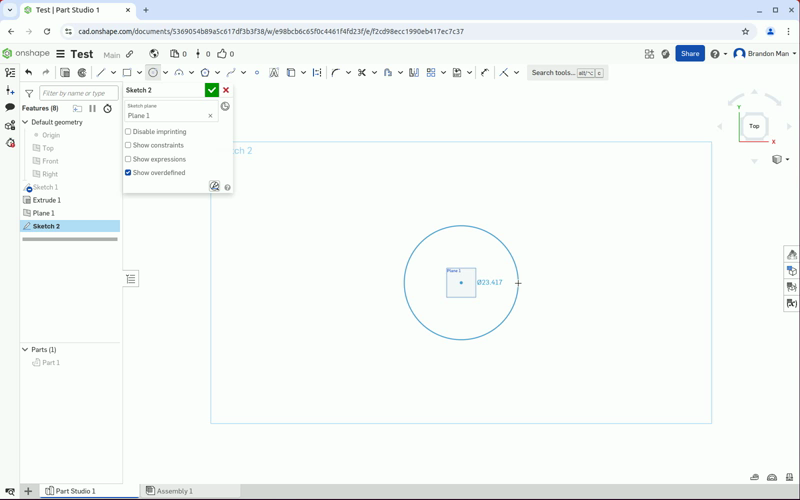
key(esc)
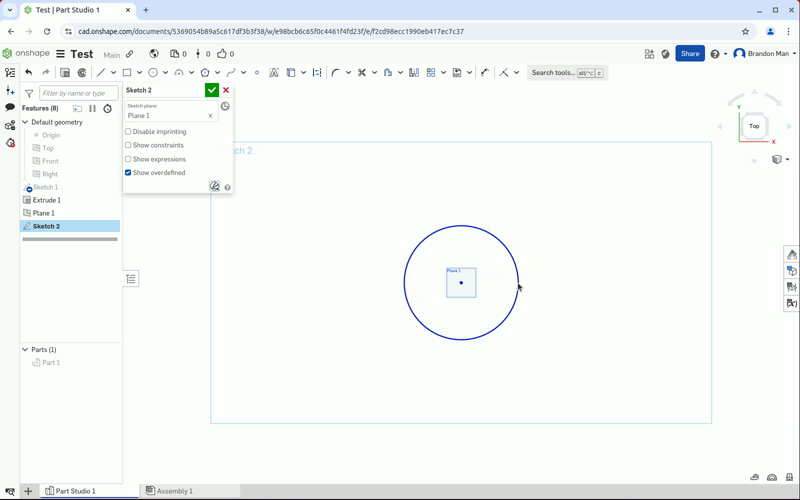
mouse_move(476, 275)
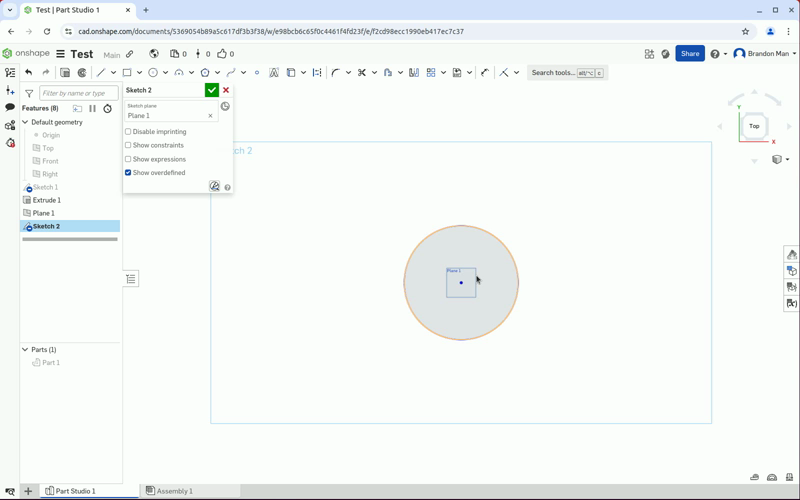
click(476, 275)
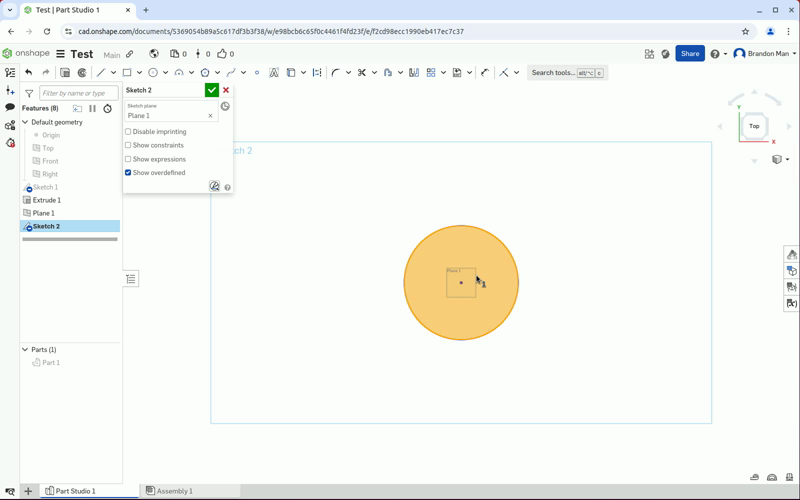
mouse_move(73, 352)
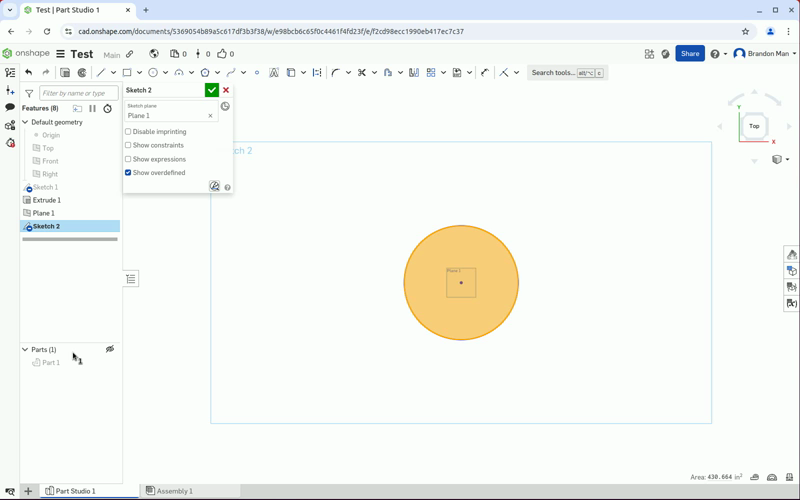
key(shift+y)
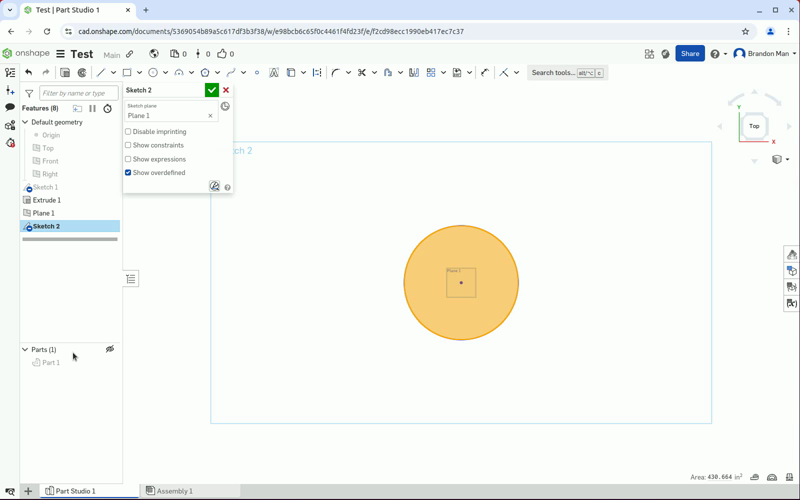
key(shift+e)
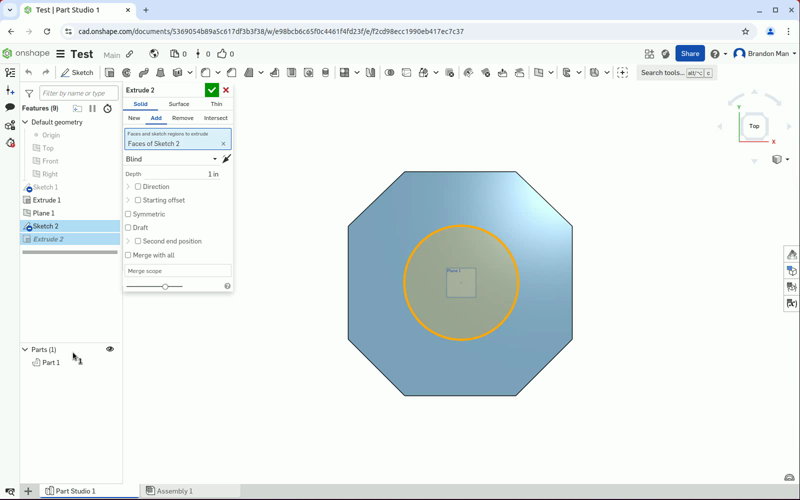
mouse_move(143, 106)
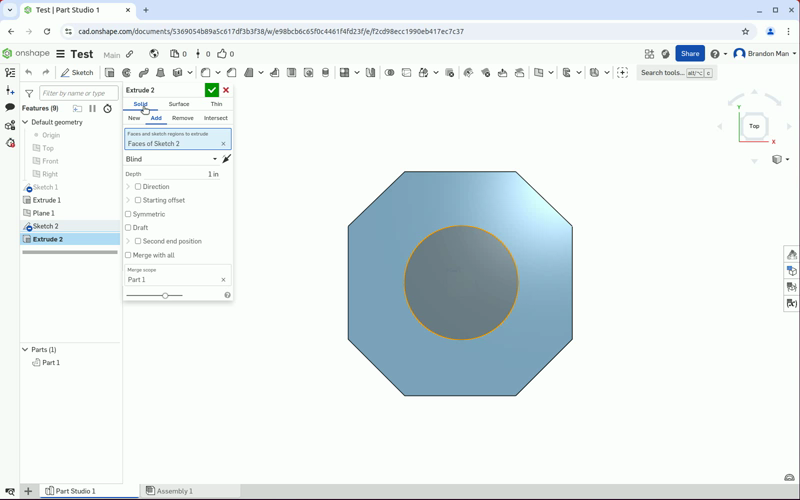
click(143, 106)
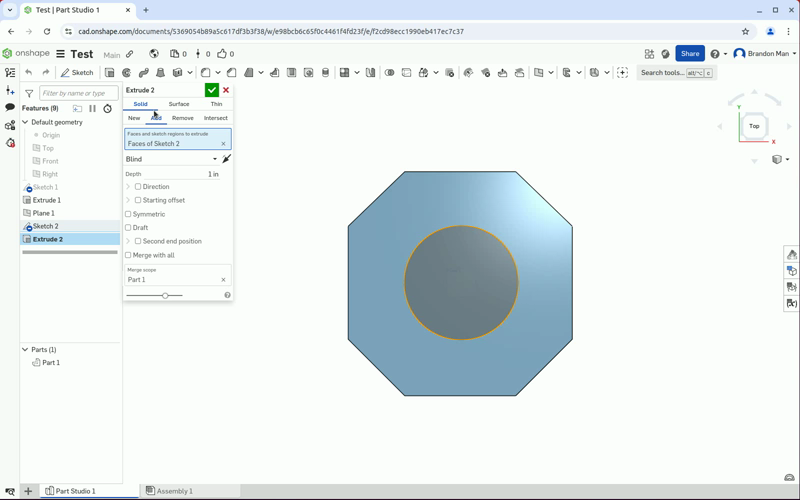
mouse_move(186, 120)
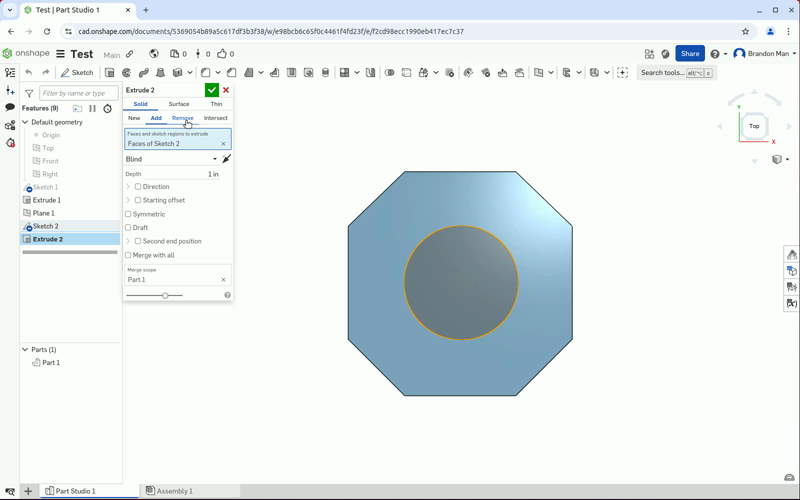
click(186, 120)
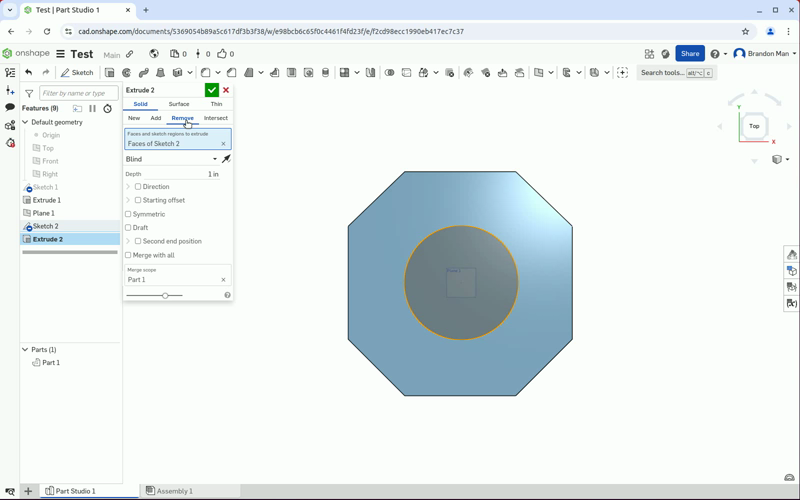
key(tab, 4)
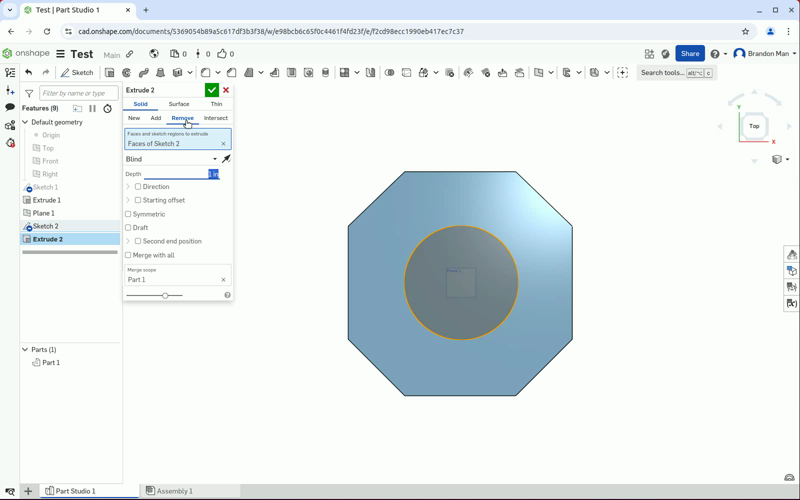
text(11.554)
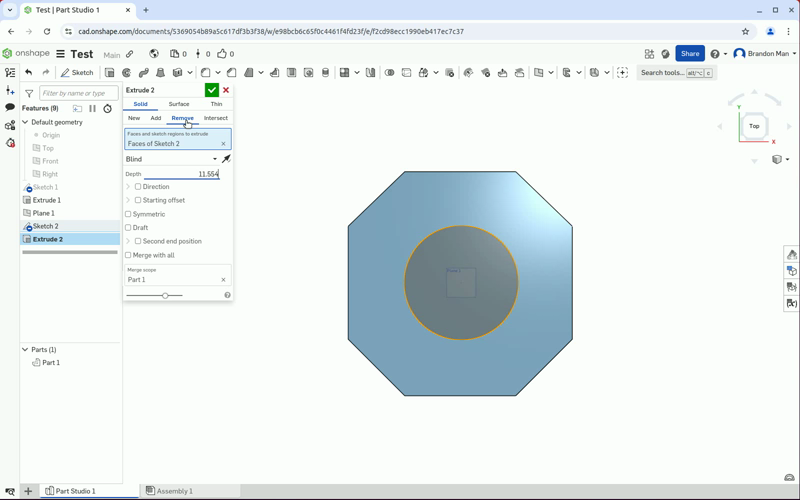
key(tab, 6)
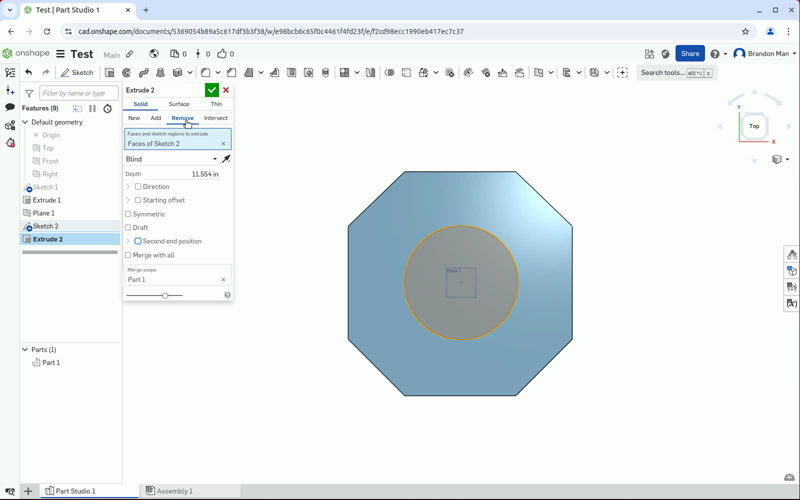
key(space)
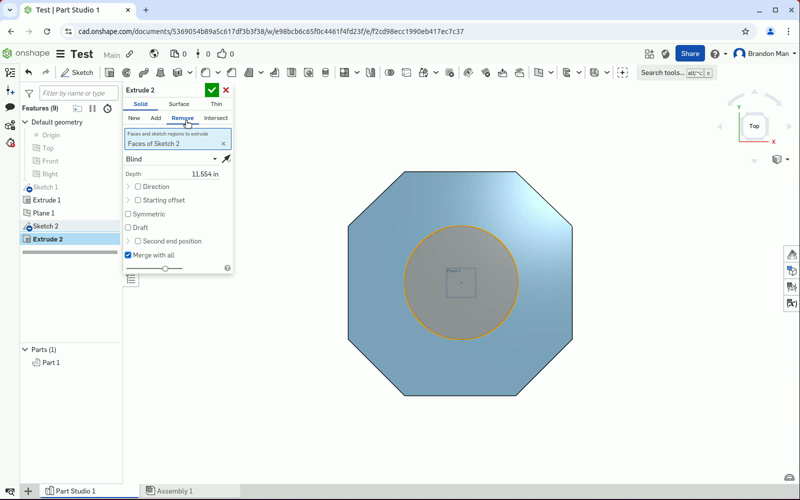
key(enter)
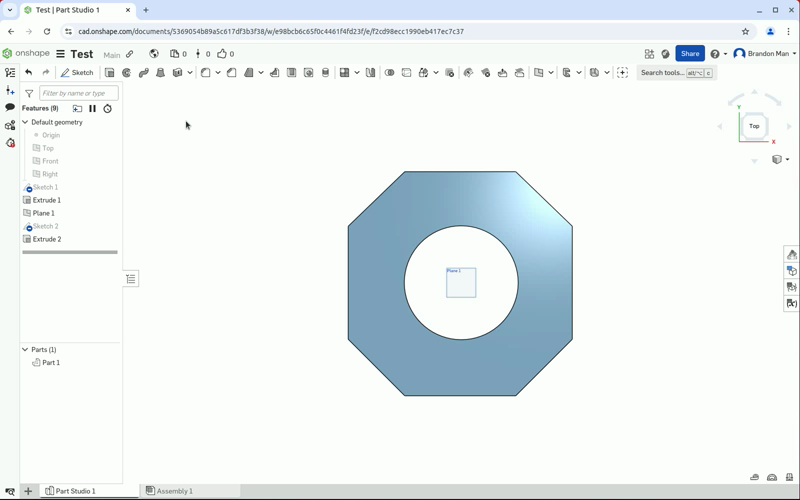
key(shift+h)
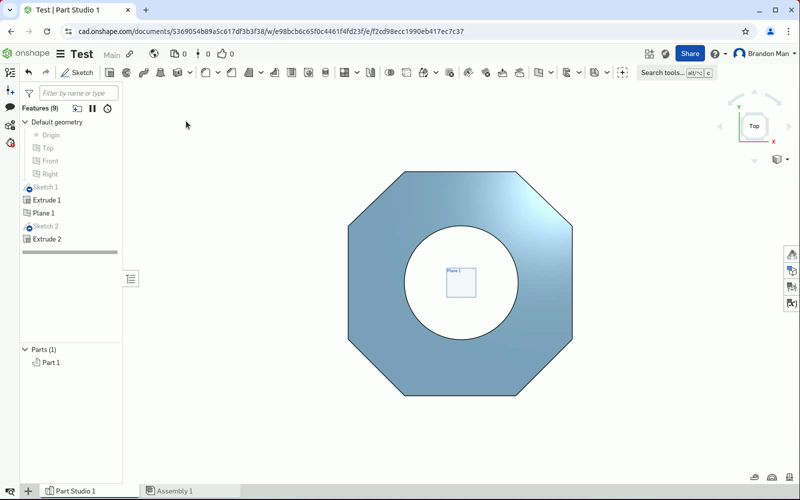
key(shift+h)
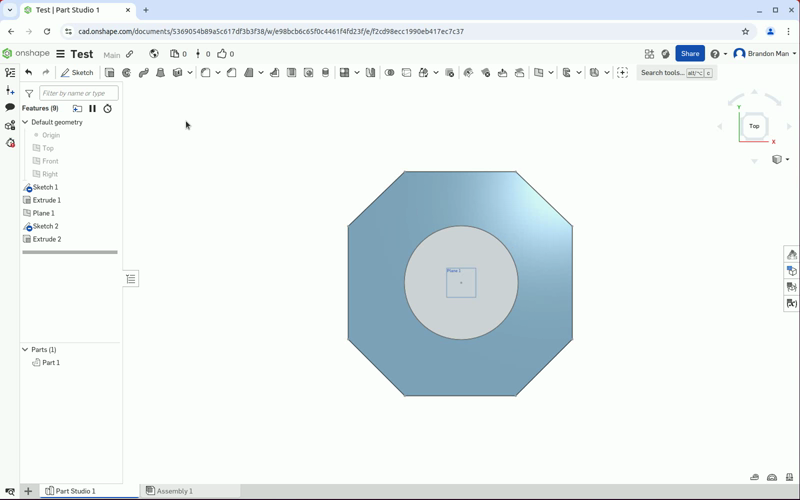
key(shift+7)
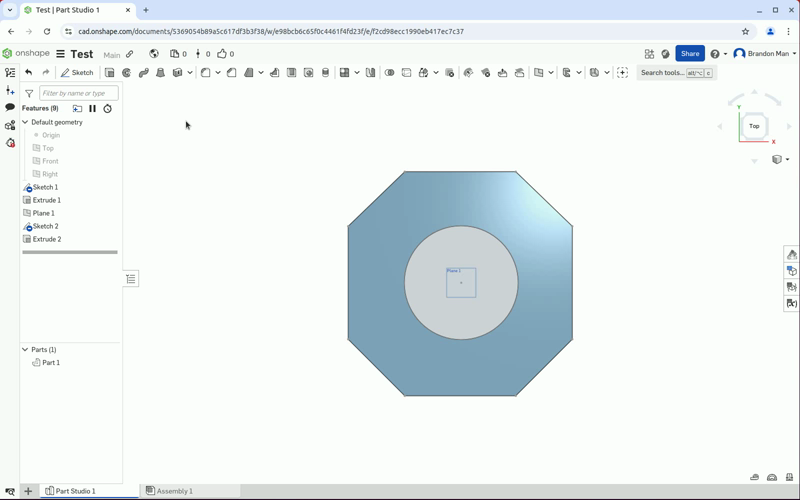
key(up, 3)
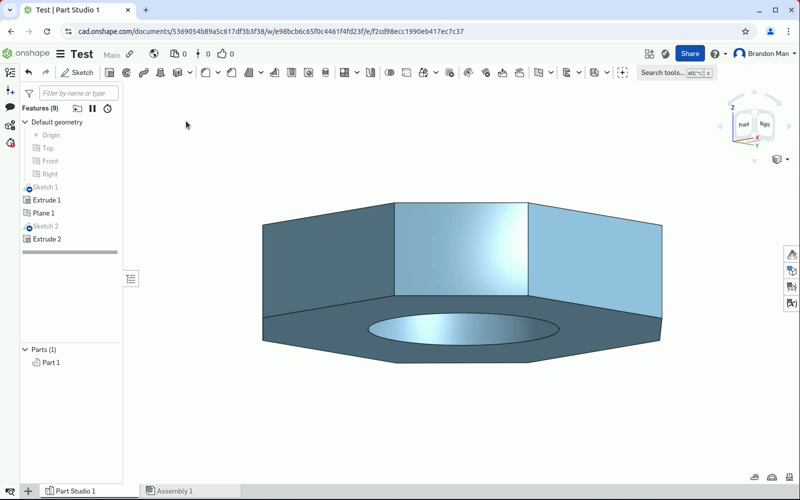
key(left, 3)
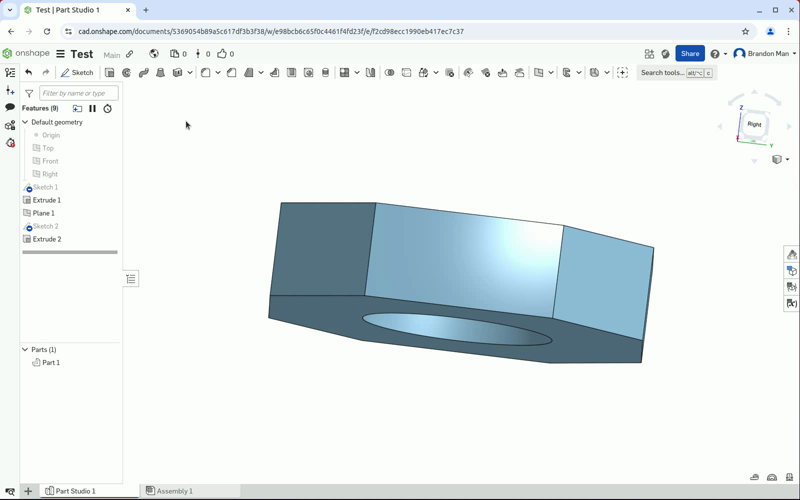
key(right, 3)
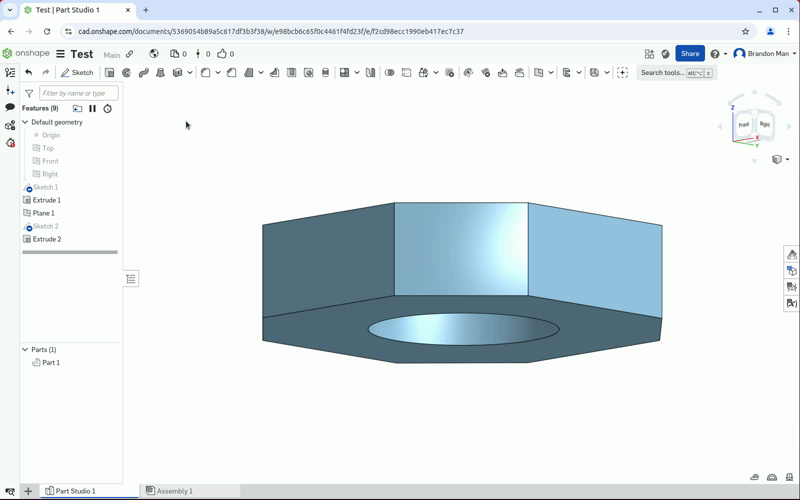
key(down, 3)
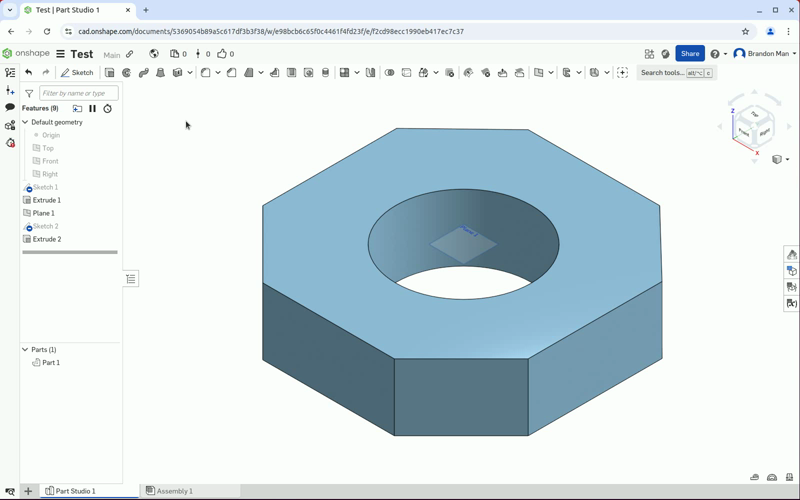
mouse_move(73, 189)
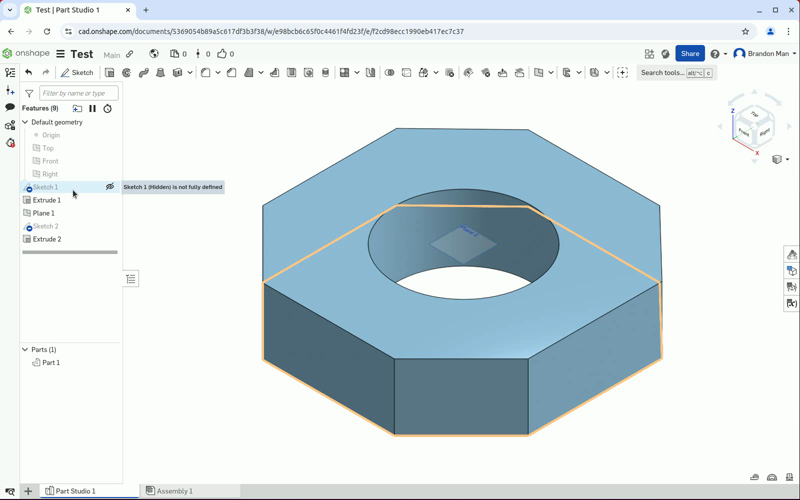
click(73, 189)